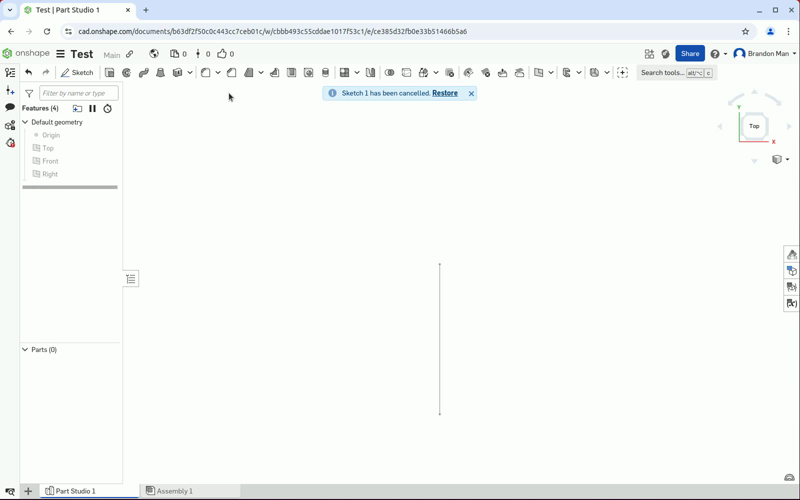
key(shift+h)
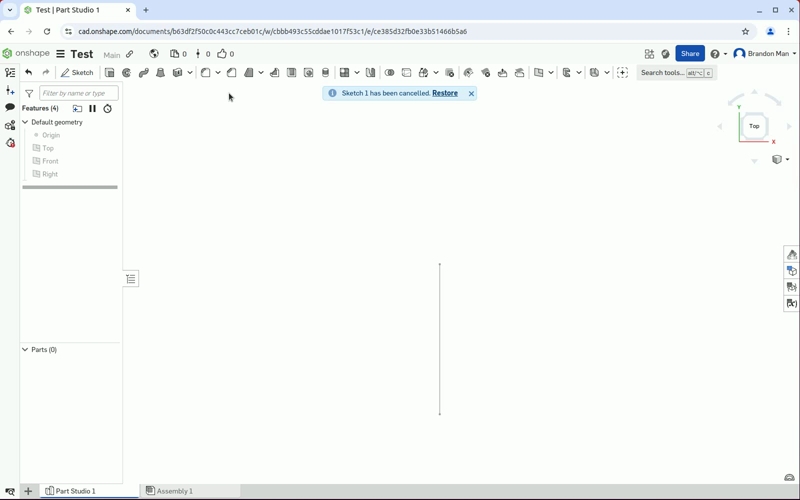
key(shift+s)
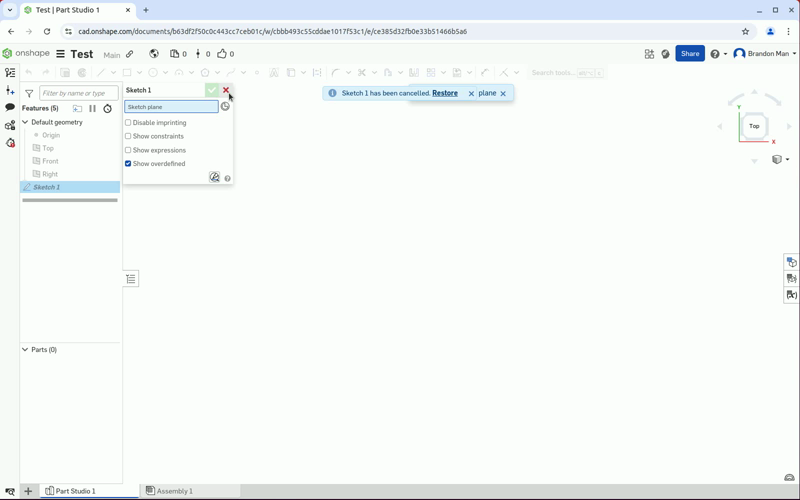
mouse_move(73, 150)
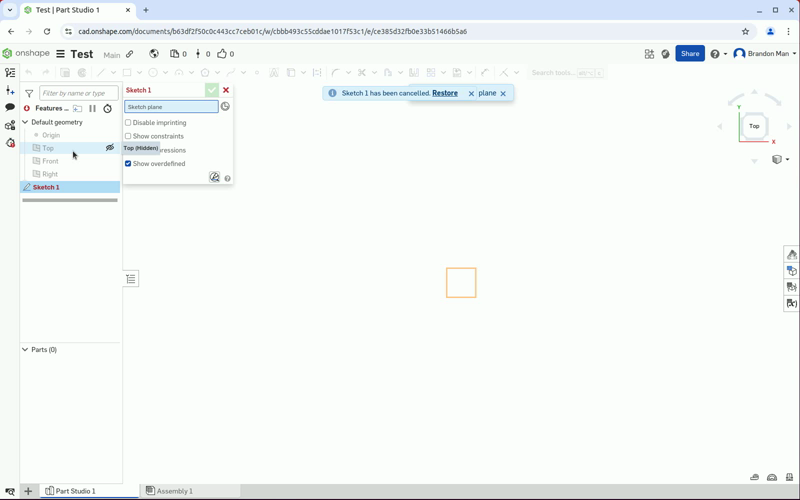
click(73, 150)
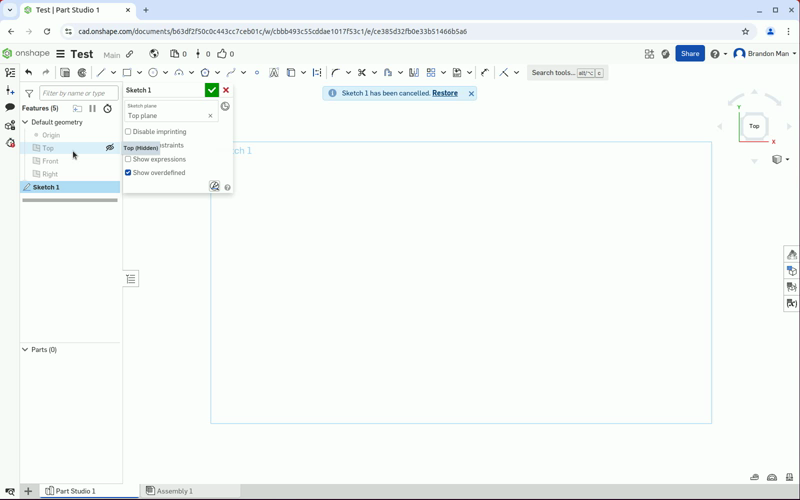
mouse_move(73, 352)
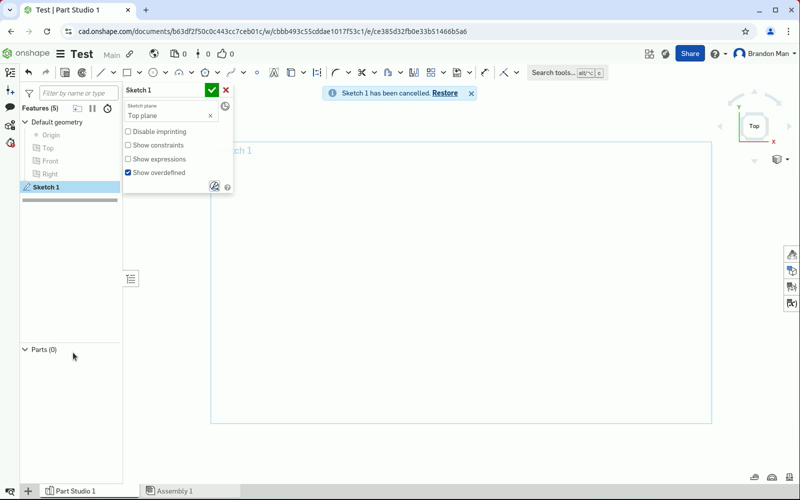
key(y)
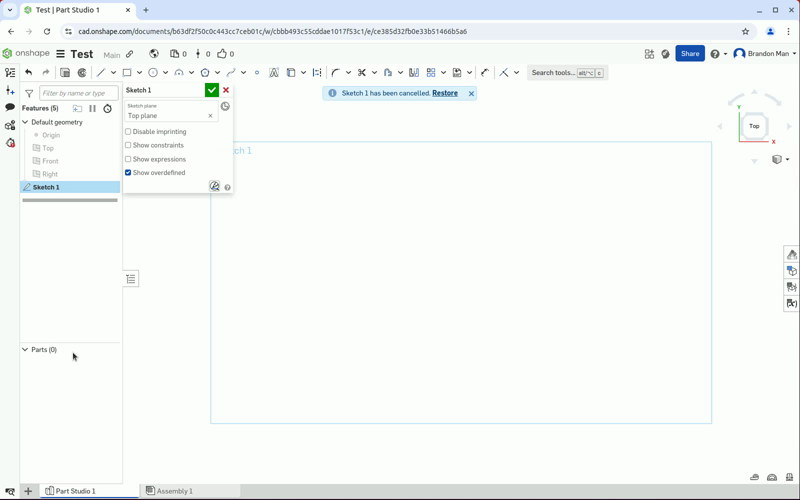
key(l)
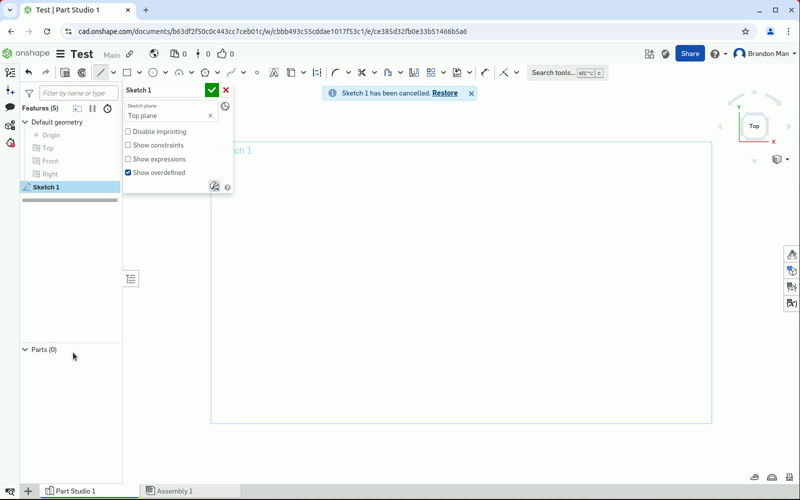
key_down(shift)
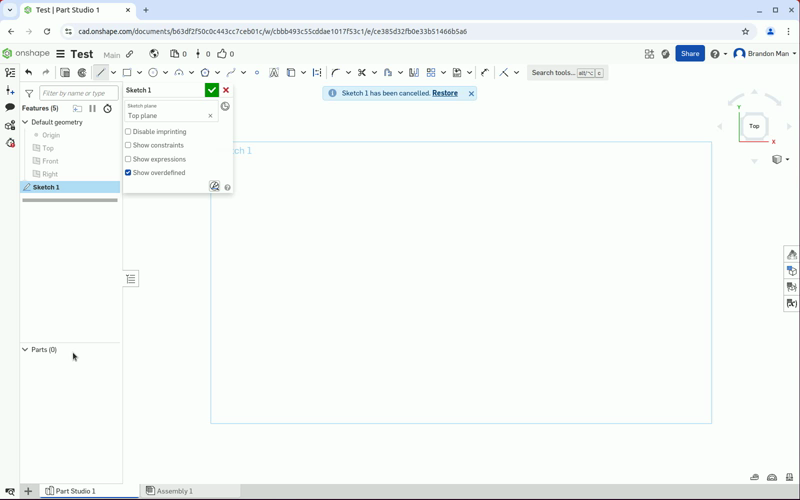
mouse_move(390, 327)
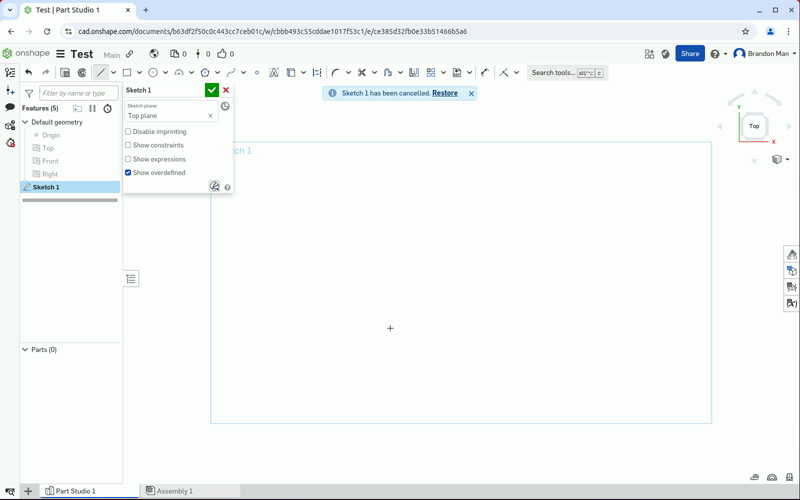
click(390, 327)
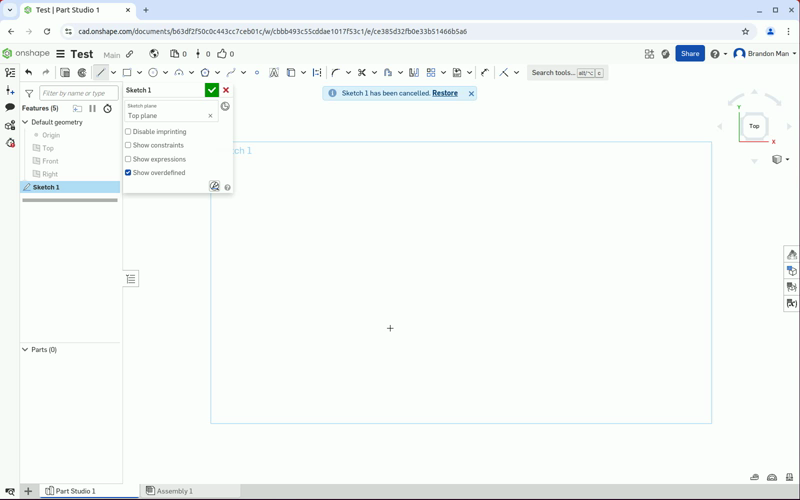
key_up(shift)
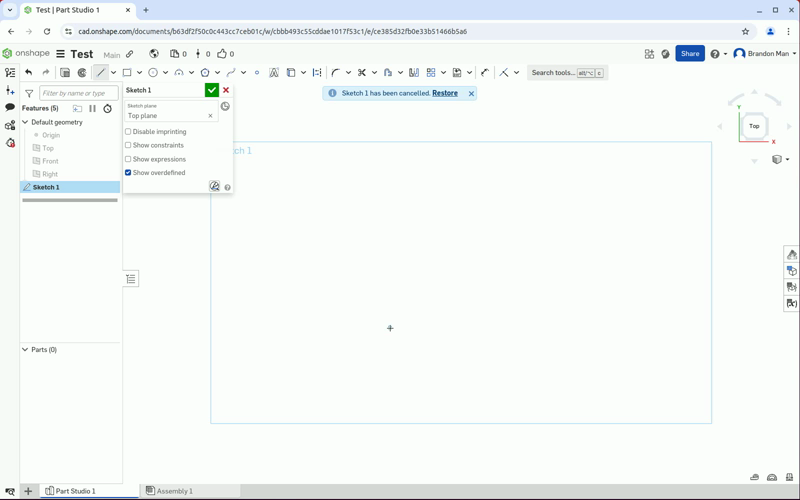
key_down(shift)
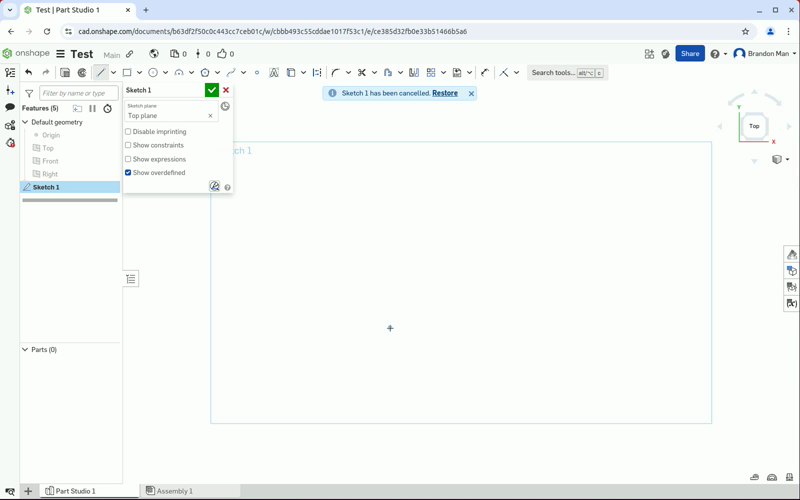
mouse_move(433, 384)
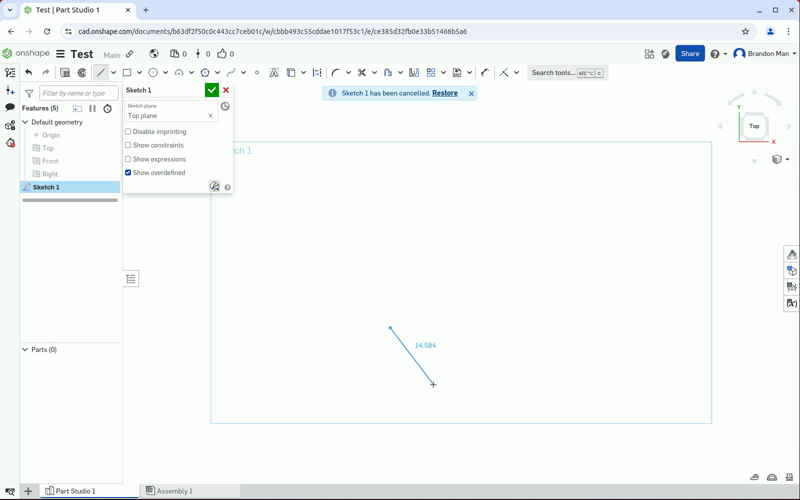
click(433, 384)
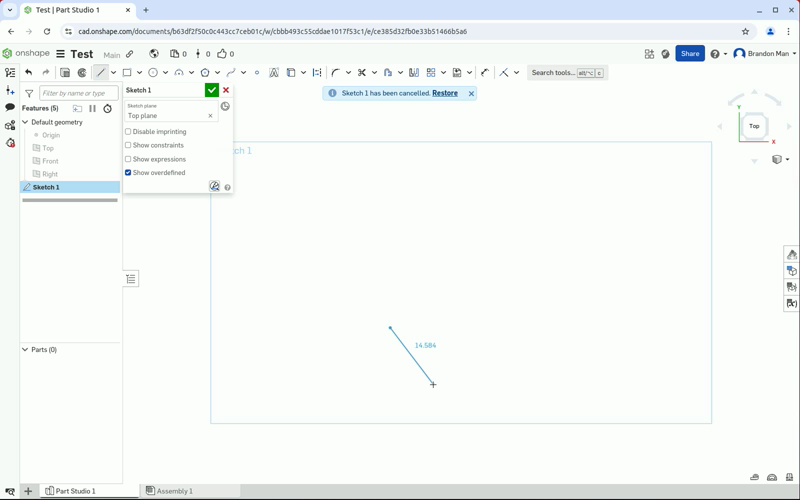
key_up(shift)
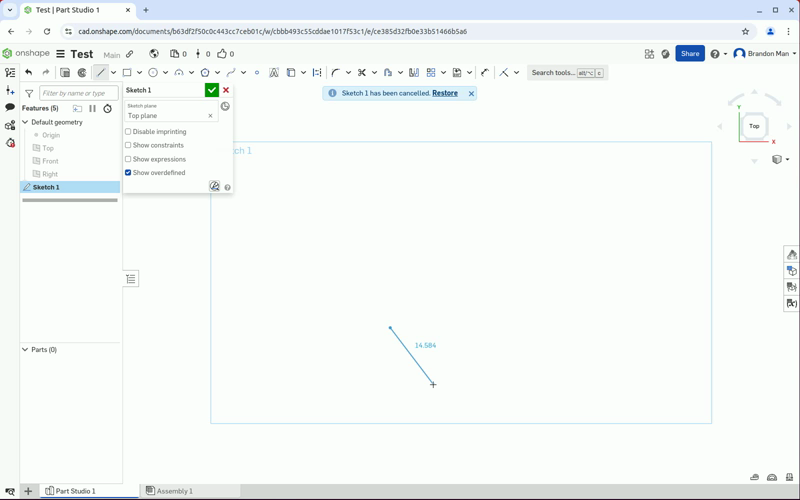
key_down(shift)
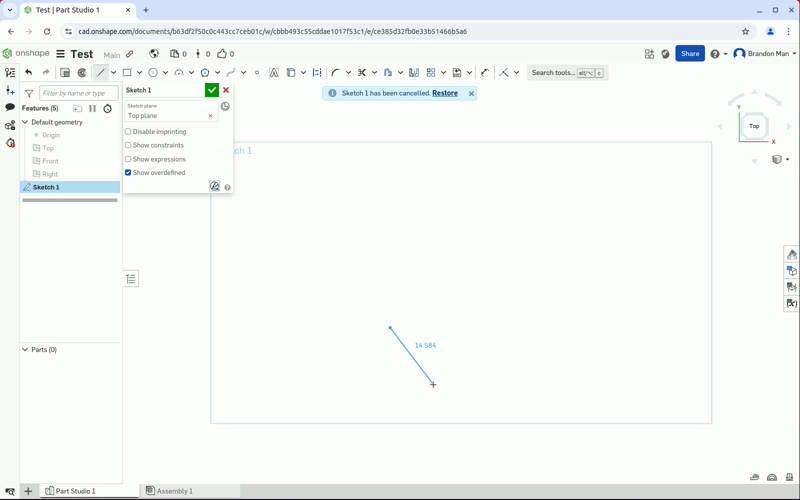
mouse_move(463, 384)
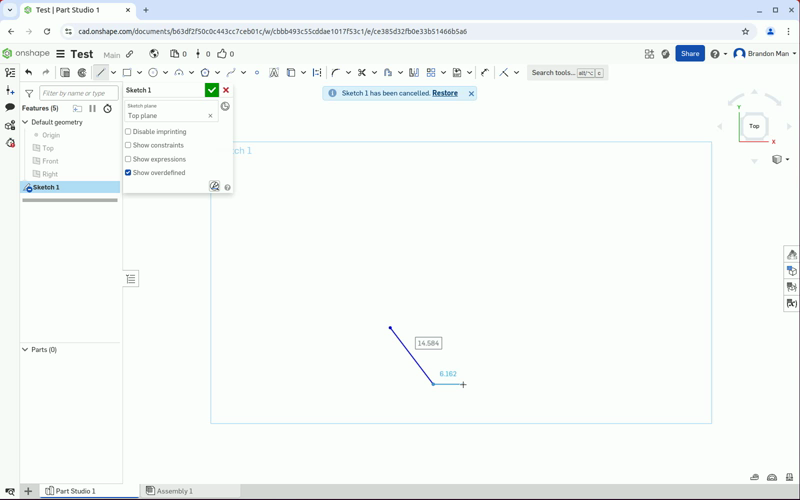
mouse_move(453, 369)
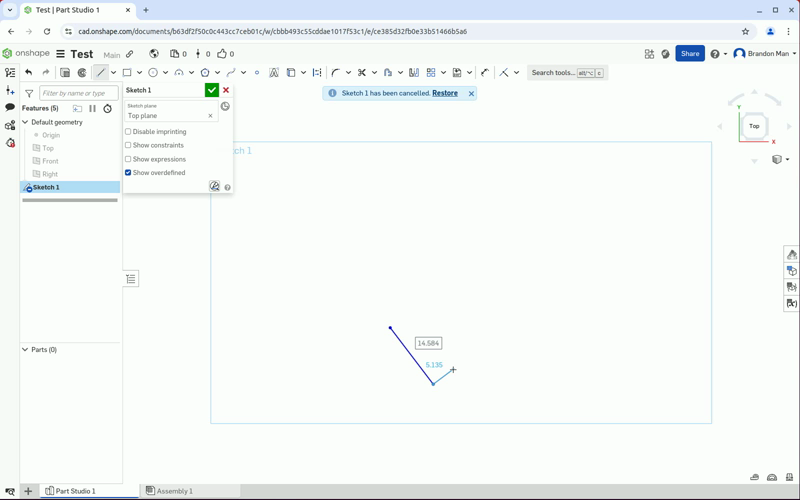
click(453, 369)
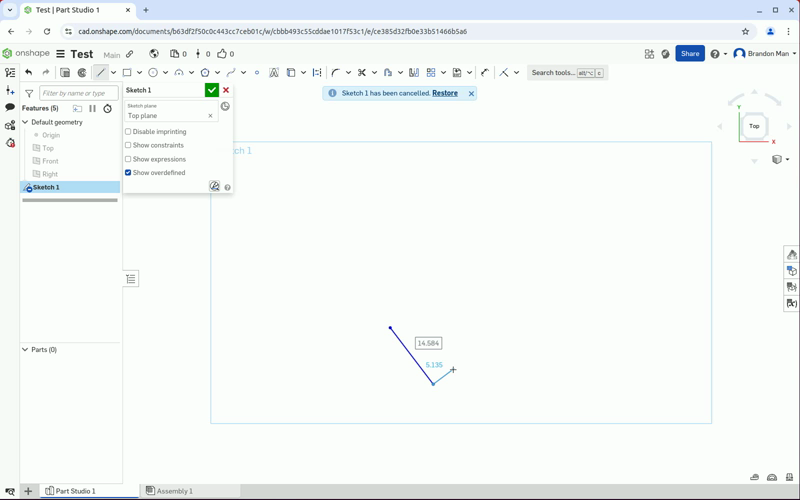
key_up(shift)
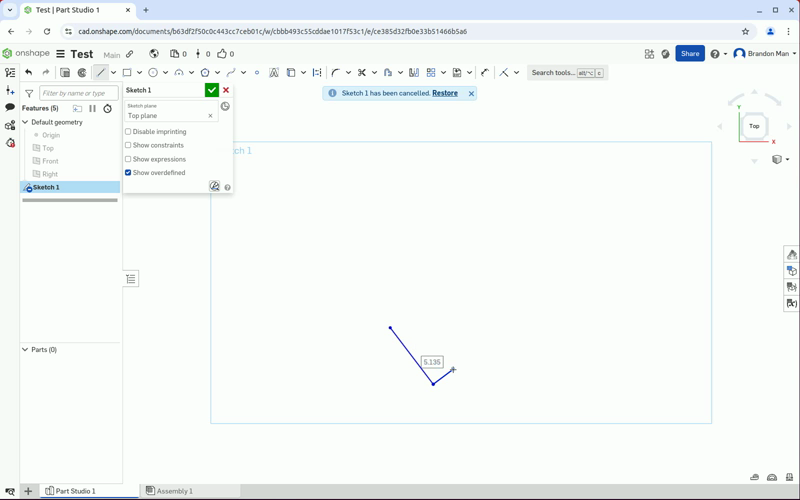
key_down(shift)
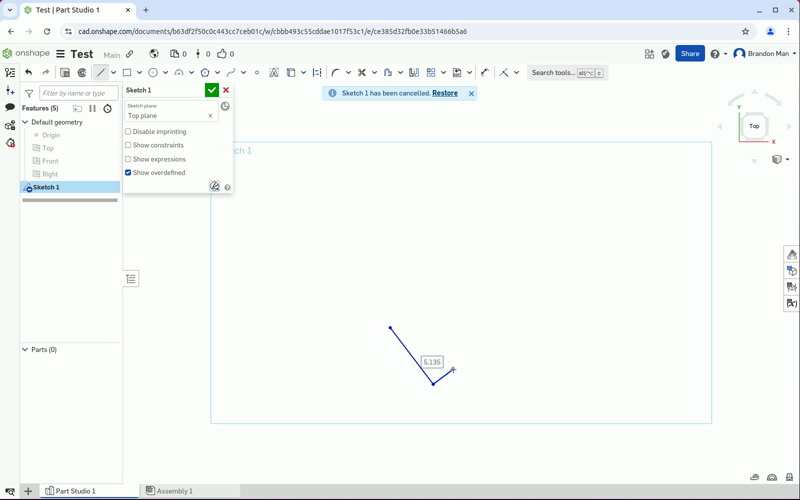
mouse_move(390, 285)
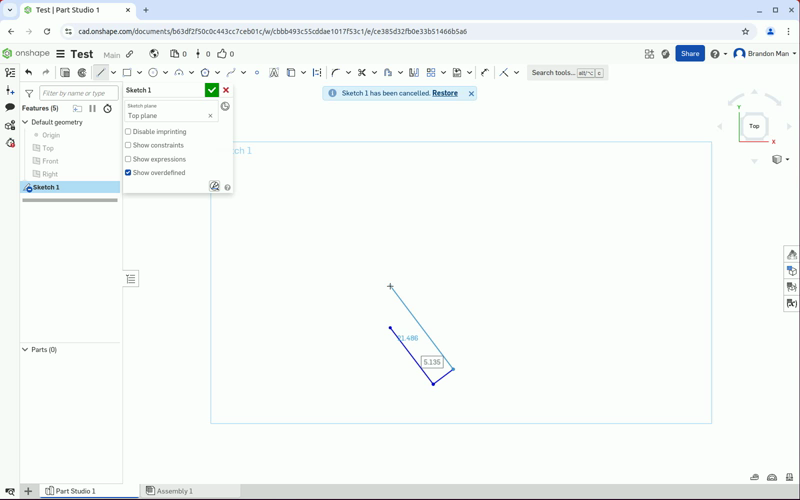
click(390, 285)
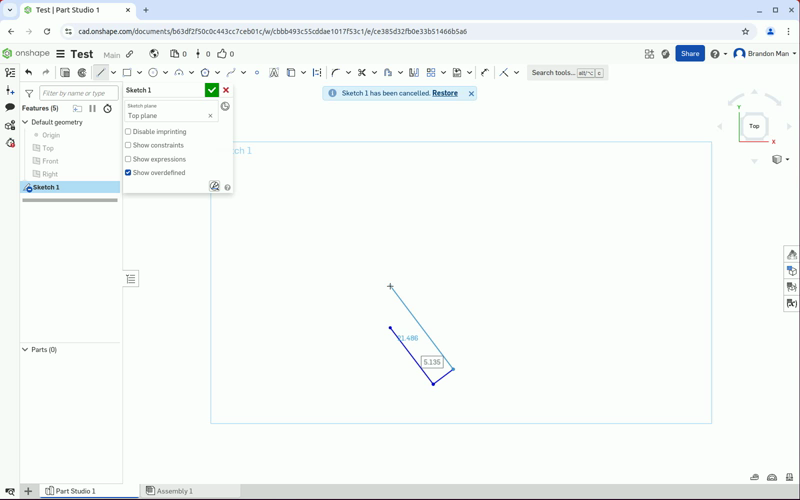
key_up(shift)
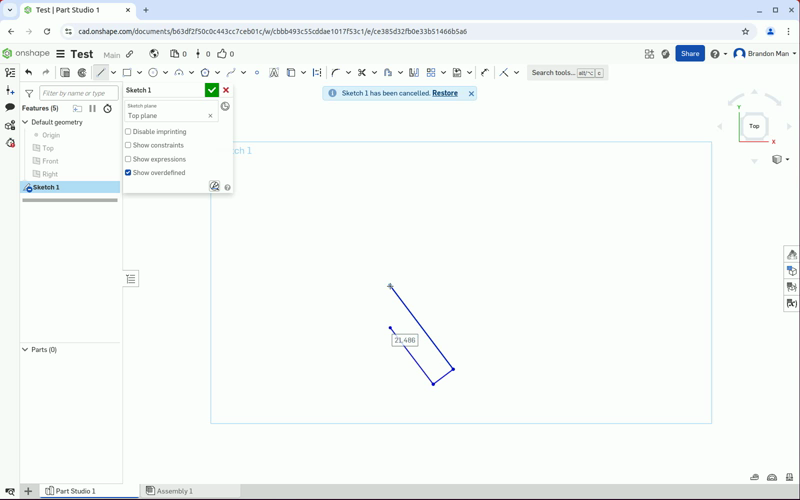
mouse_move(420, 285)
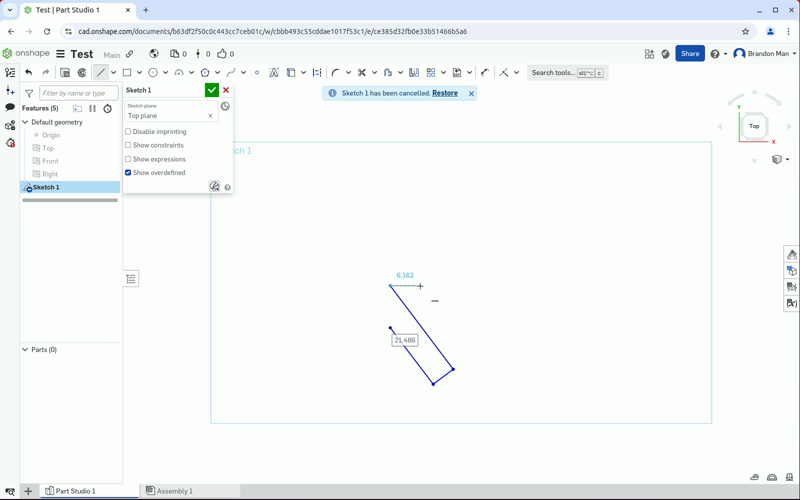
key_down(shift)
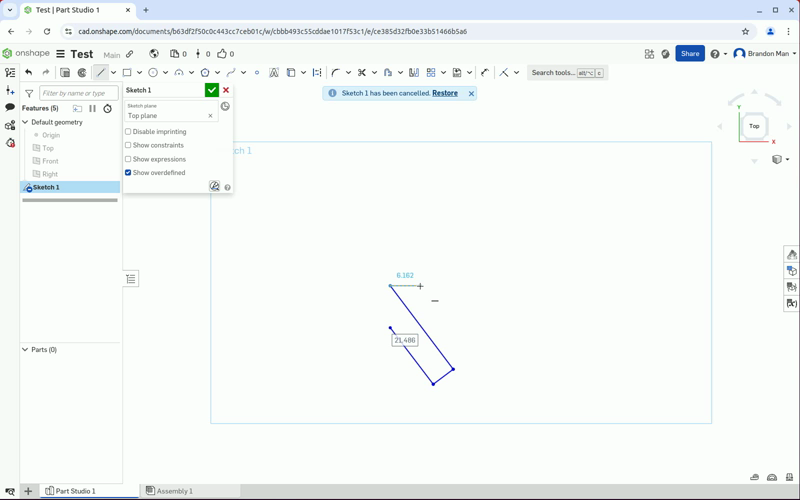
mouse_move(390, 327)
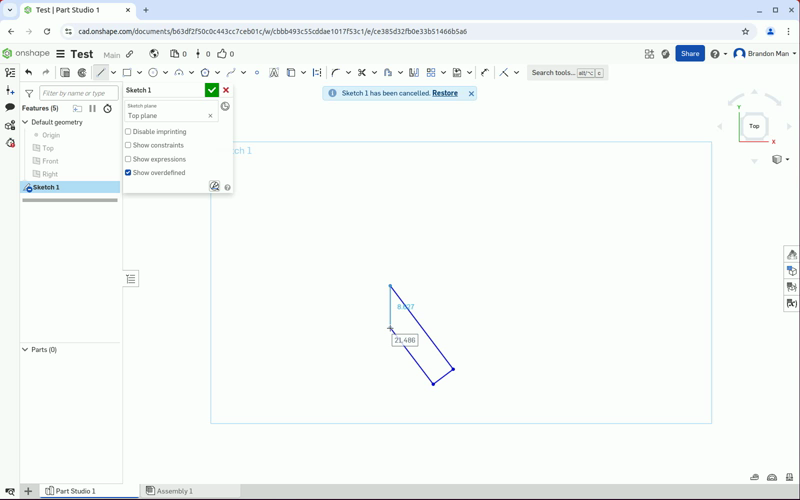
key_up(shift)
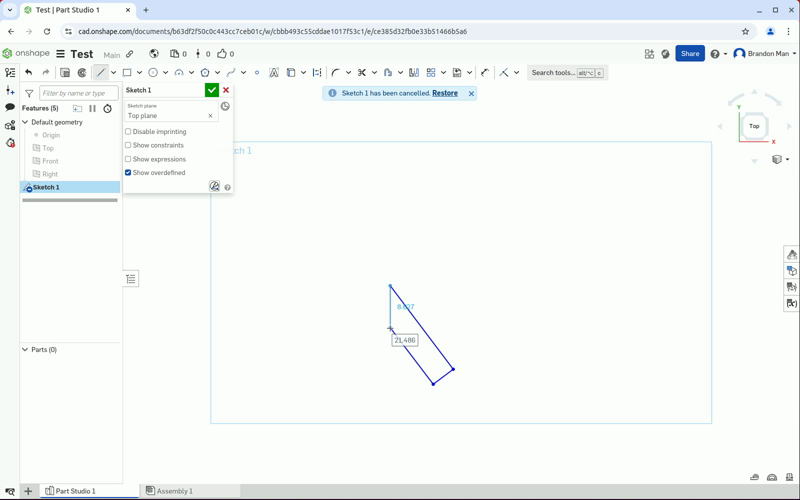
click(390, 327)
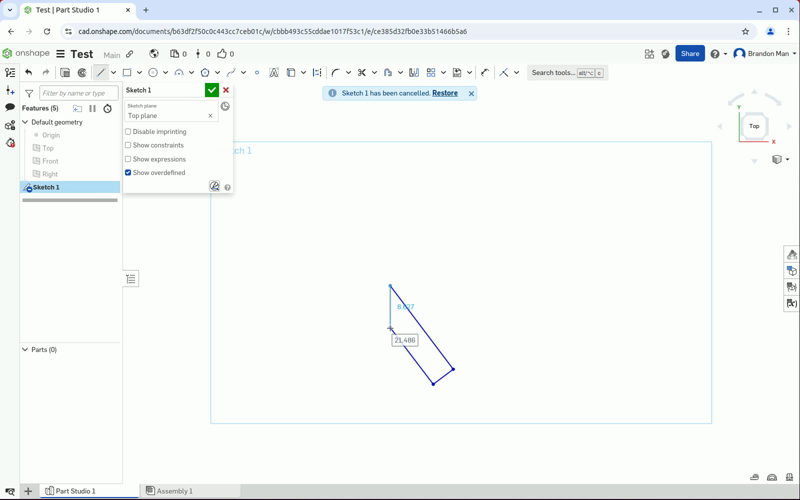
key(esc)
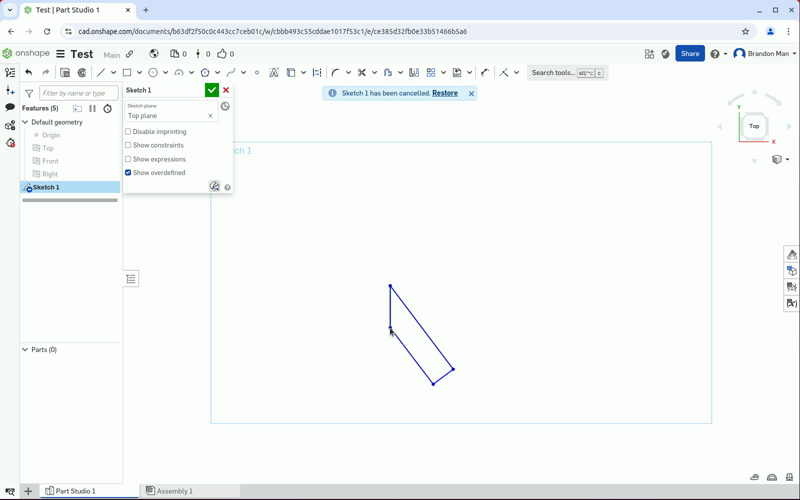
mouse_move(402, 322)
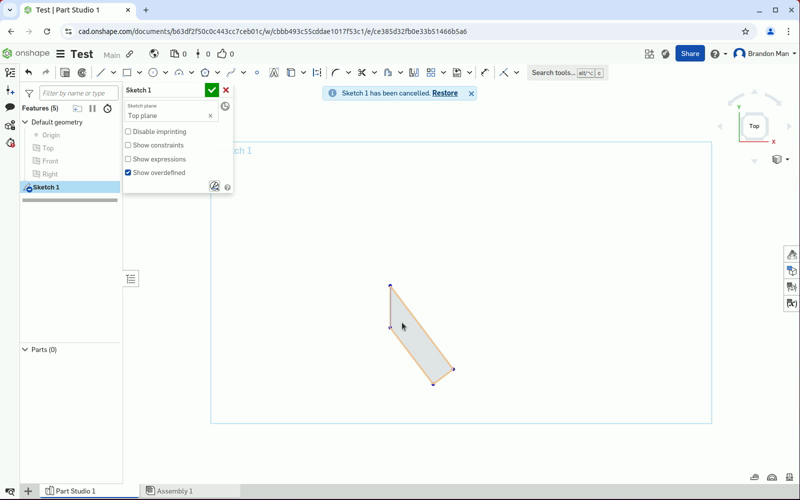
click(402, 322)
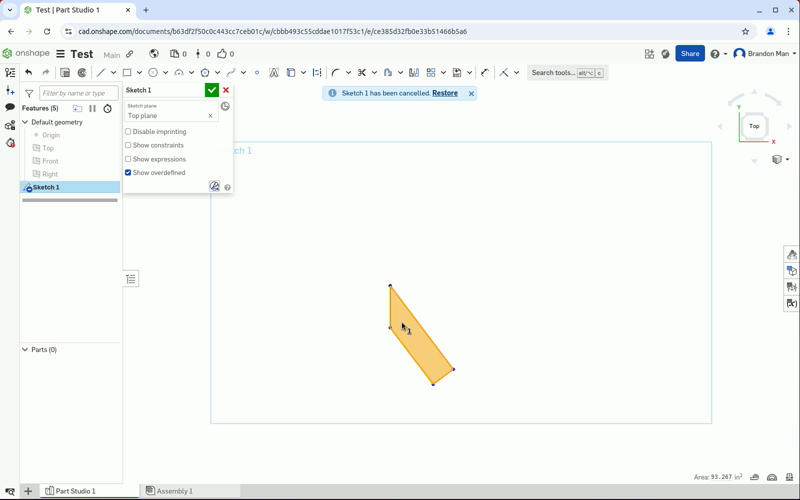
mouse_move(73, 352)
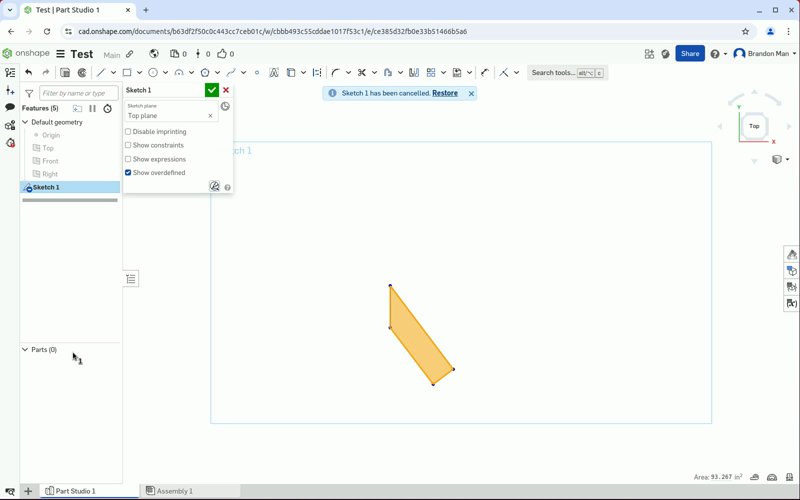
key(shift+y)
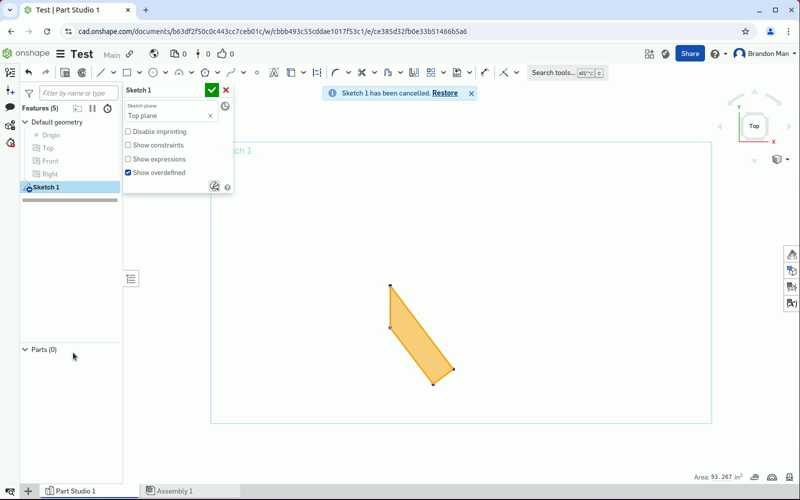
key(shift+e)
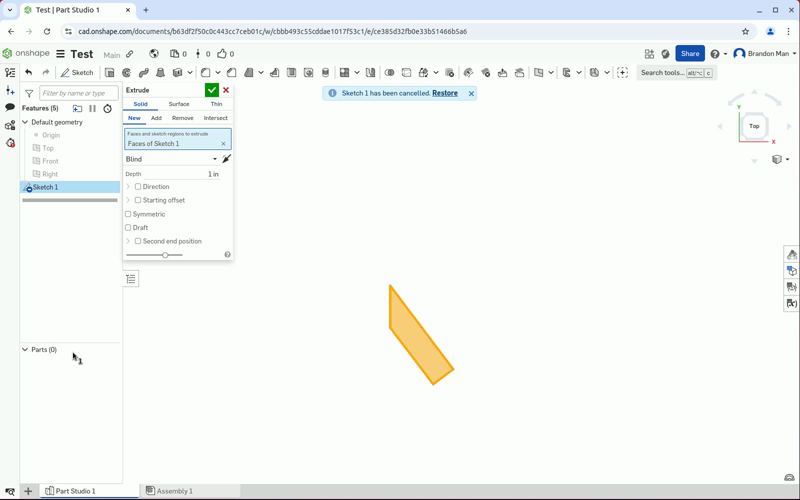
mouse_move(143, 106)
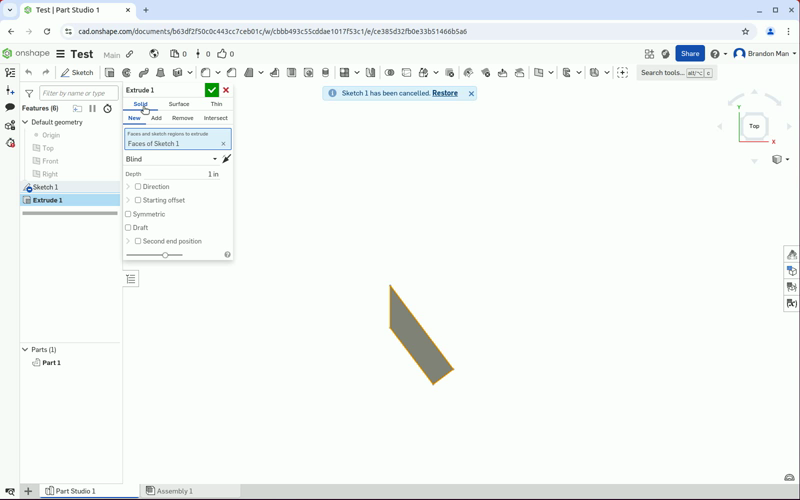
click(143, 106)
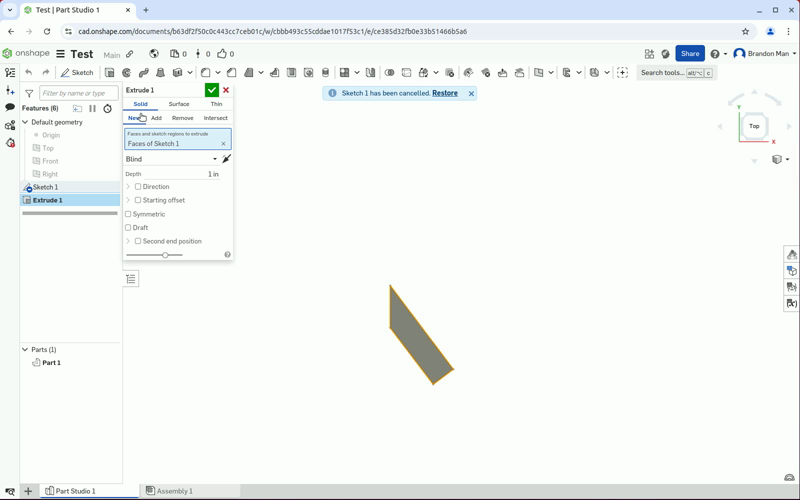
mouse_move(137, 120)
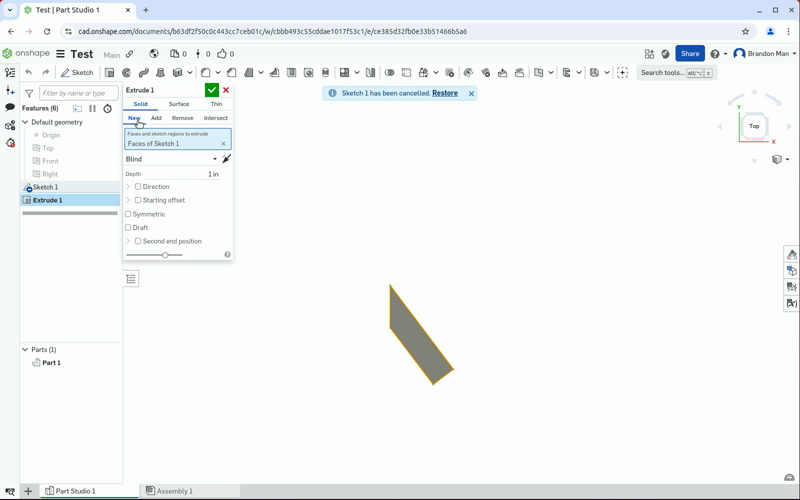
click(137, 120)
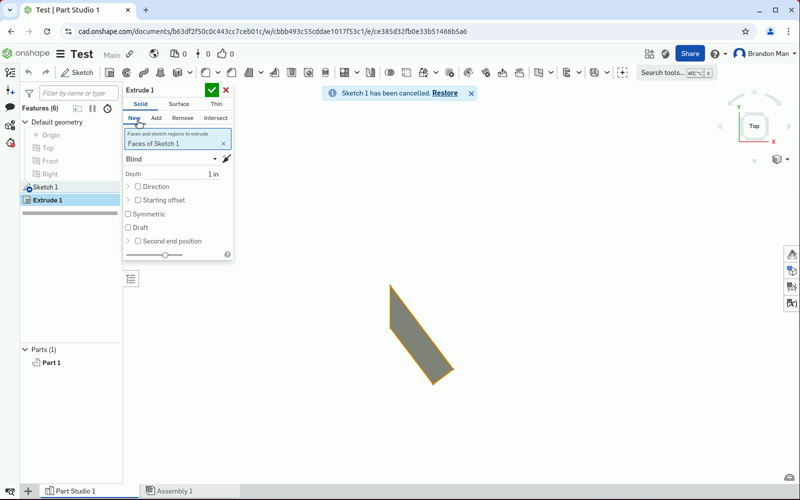
key(tab, 4)
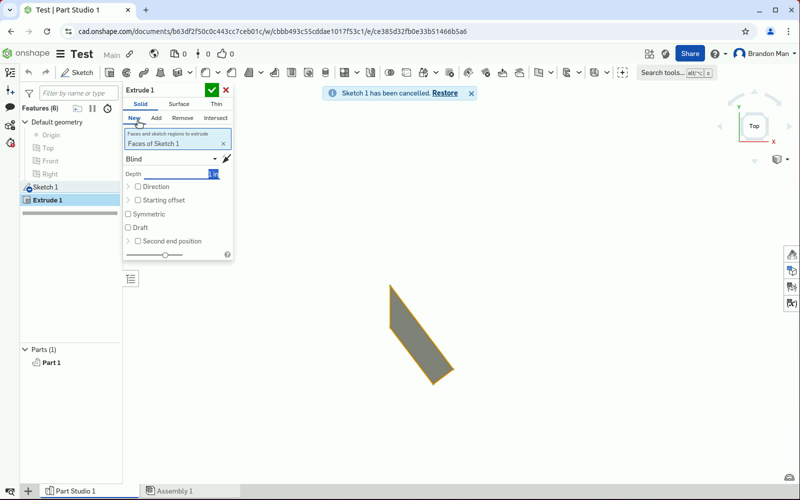
text(8.666)
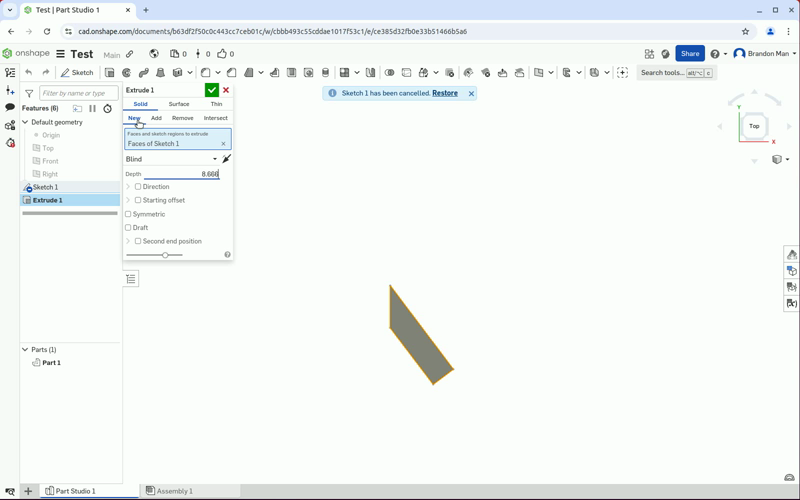
key(enter)
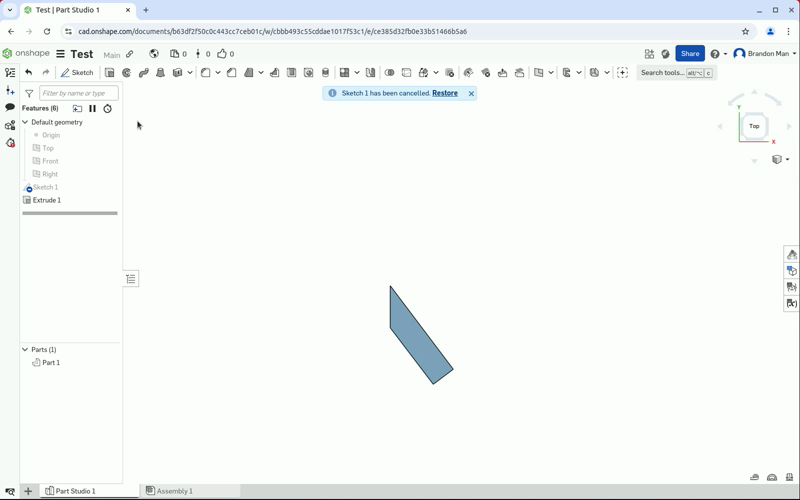
key(shift+h)
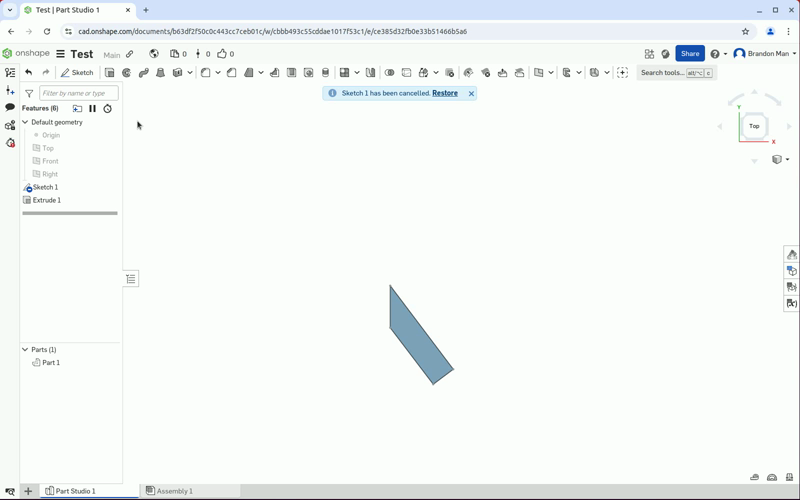
key(shift+h)
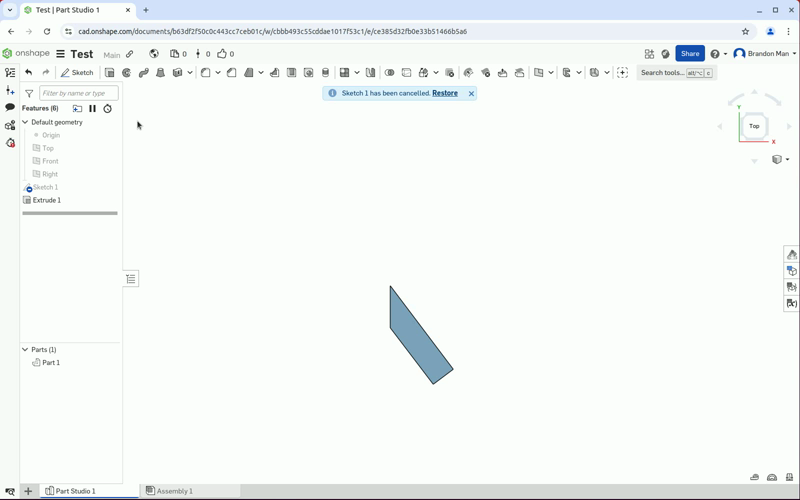
mouse_move(73, 189)
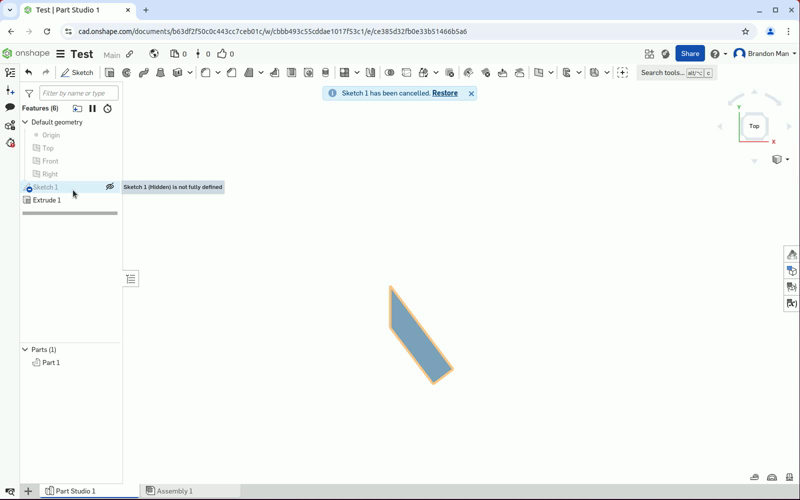
click(73, 189)
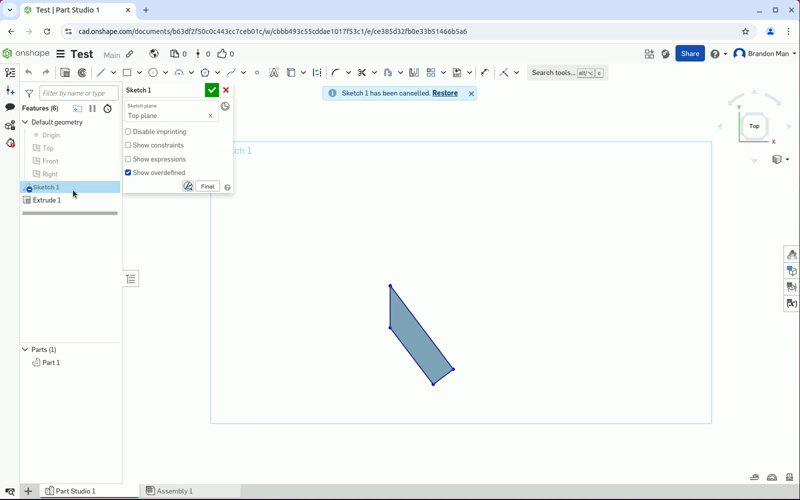
mouse_move(229, 92)
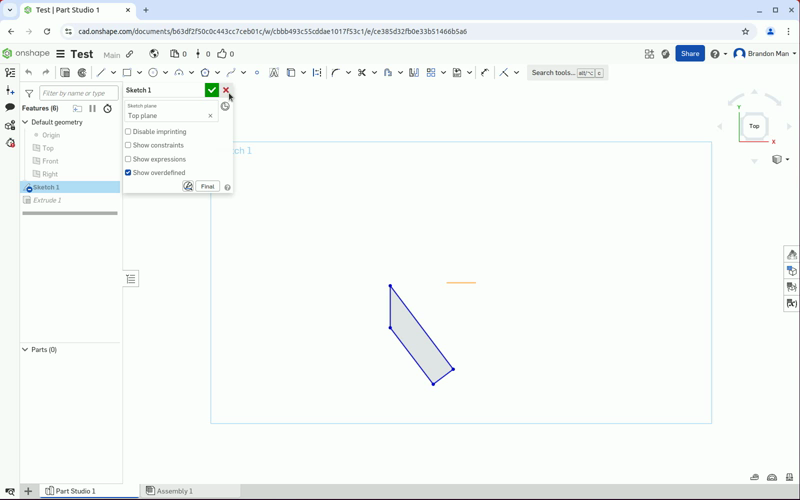
click(229, 92)
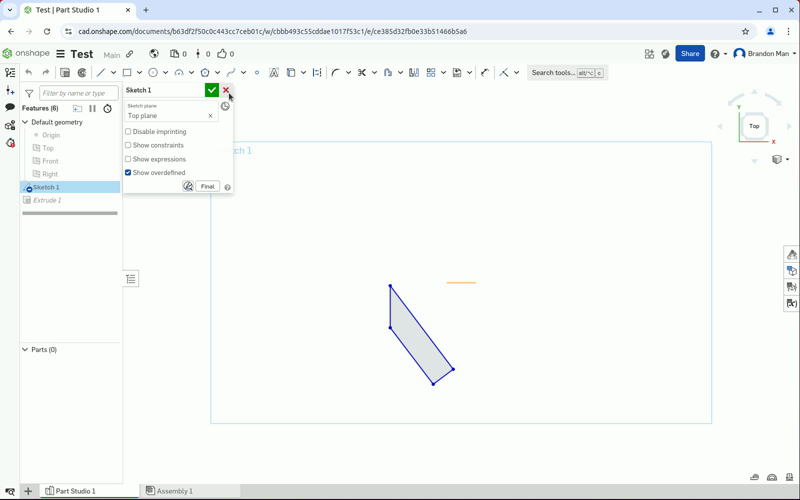
key(shift+s)
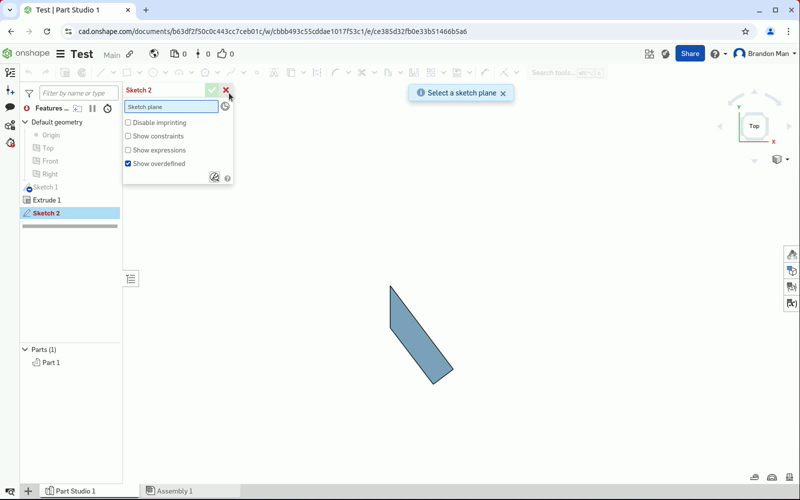
mouse_move(73, 150)
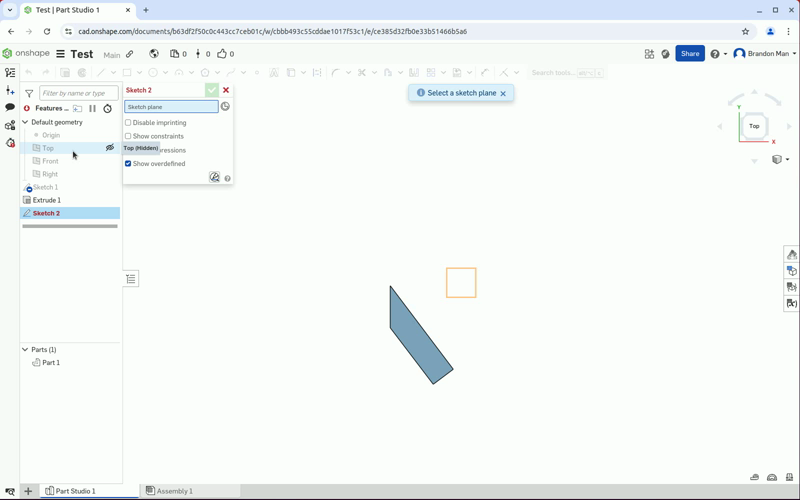
click(73, 150)
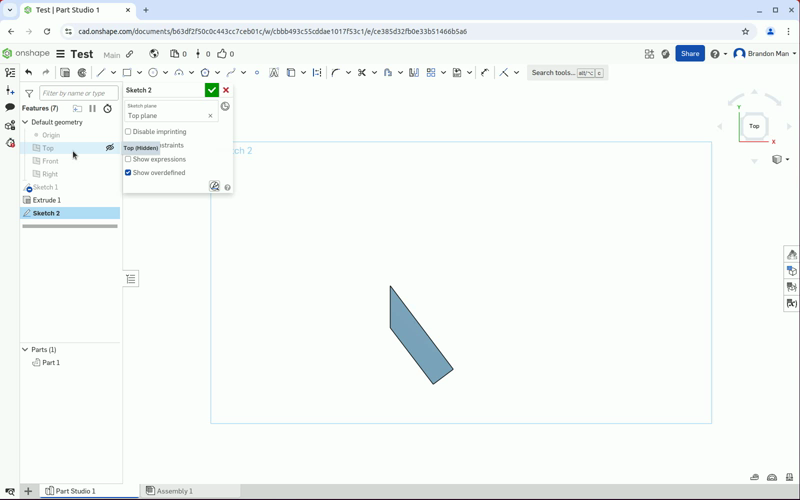
mouse_move(73, 352)
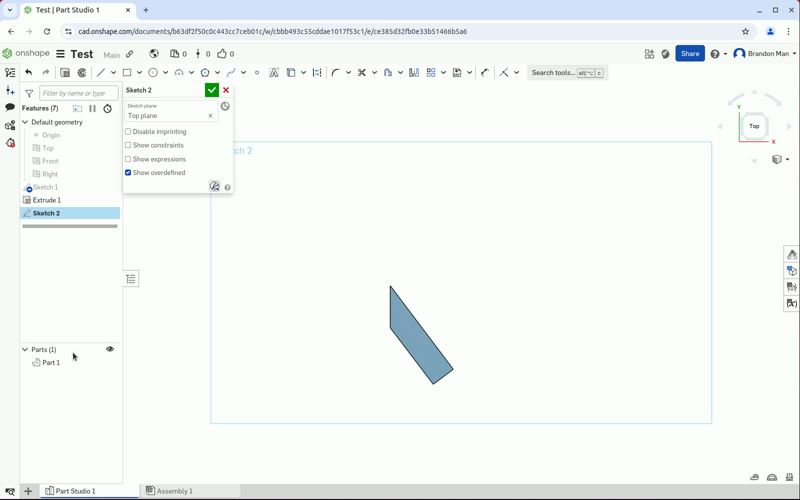
key(y)
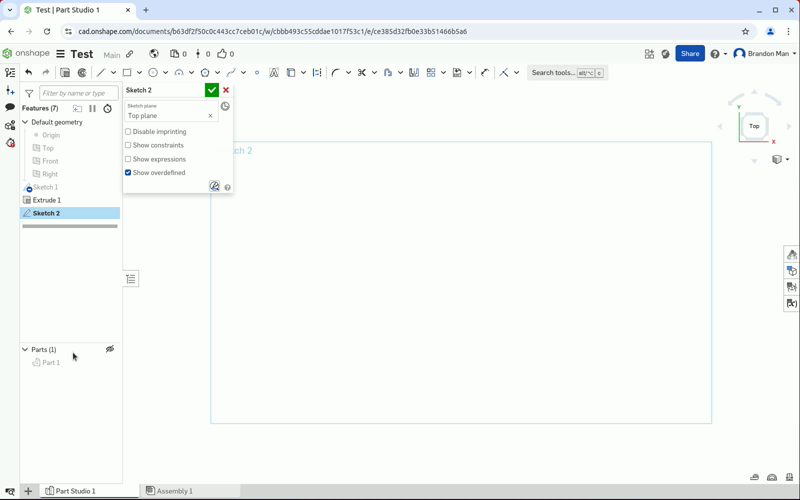
key(l)
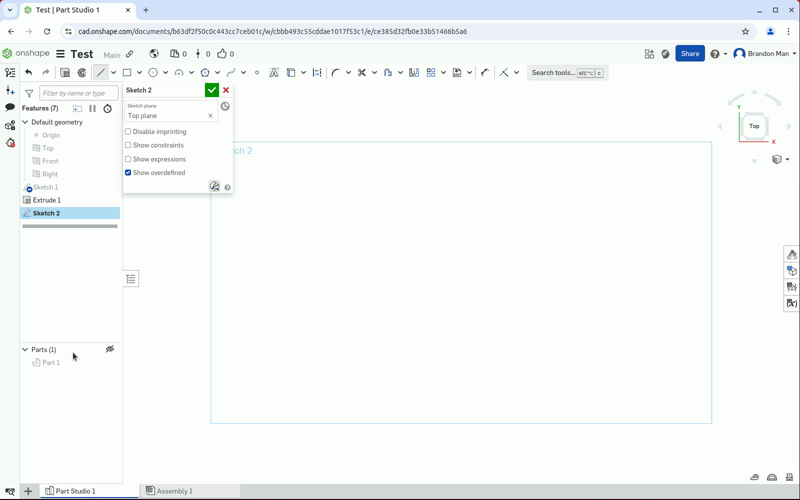
key_down(shift)
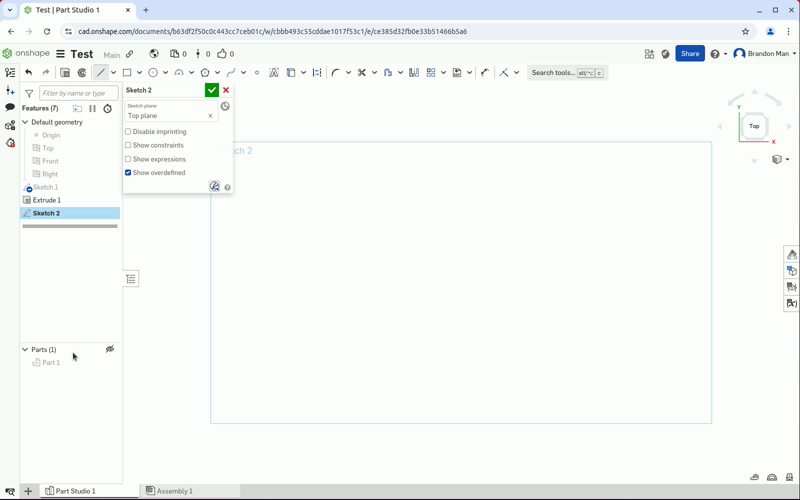
mouse_move(348, 369)
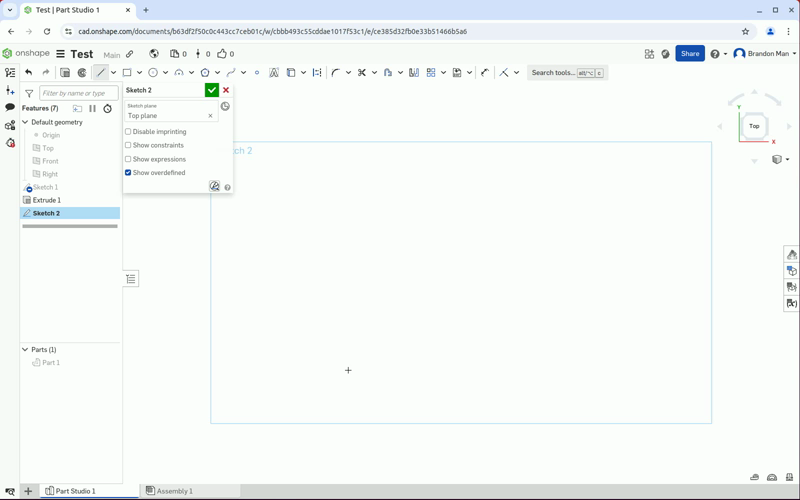
click(348, 369)
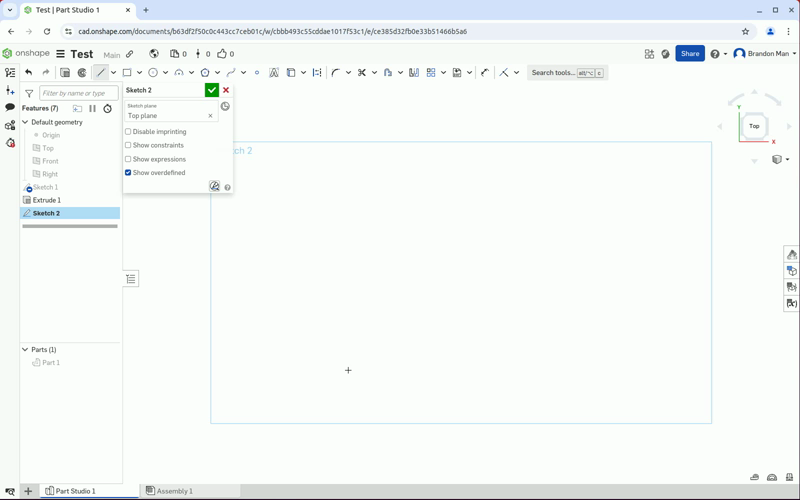
key_up(shift)
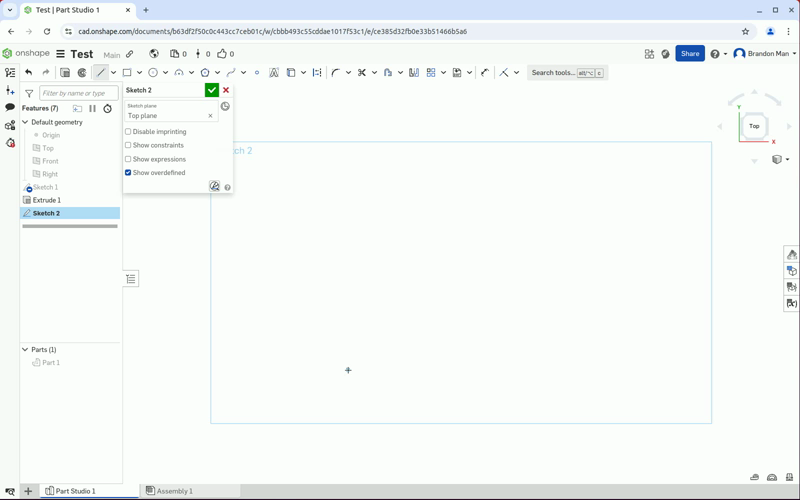
key_down(shift)
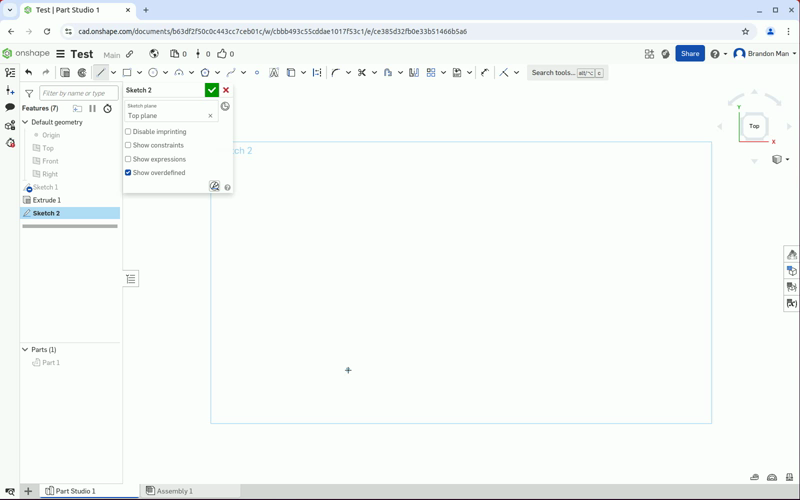
mouse_move(378, 369)
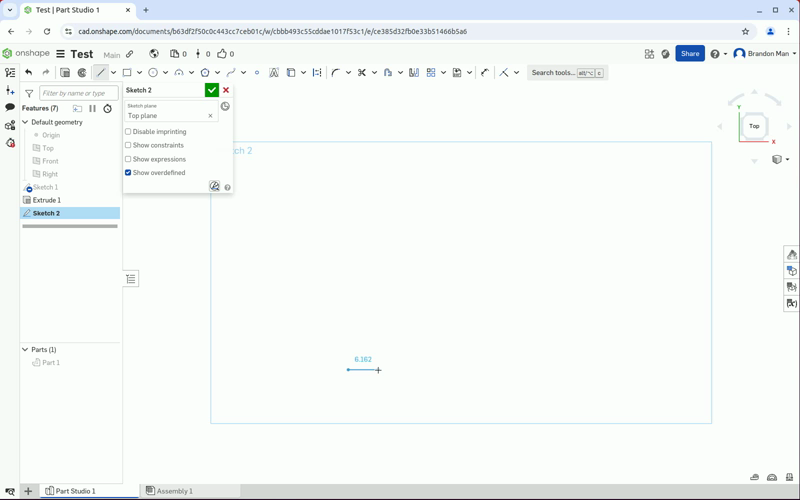
mouse_move(389, 369)
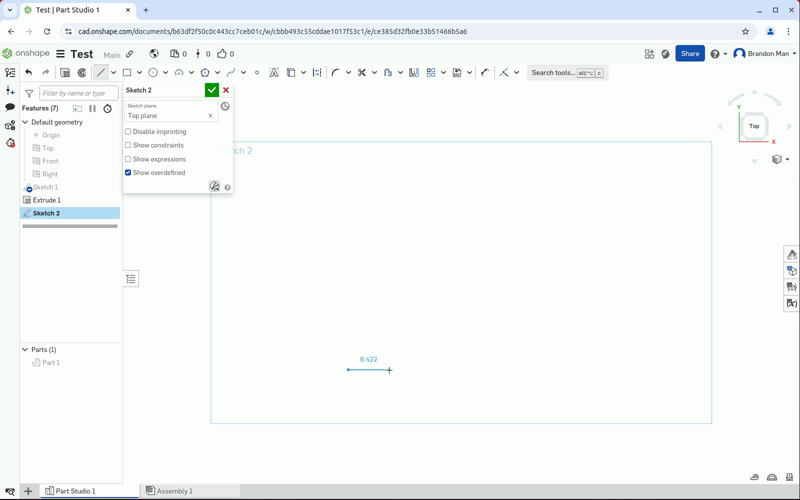
click(389, 369)
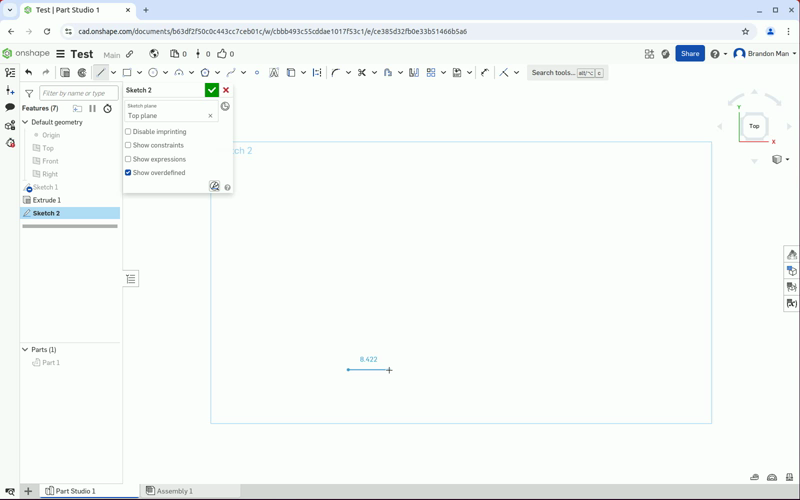
key_up(shift)
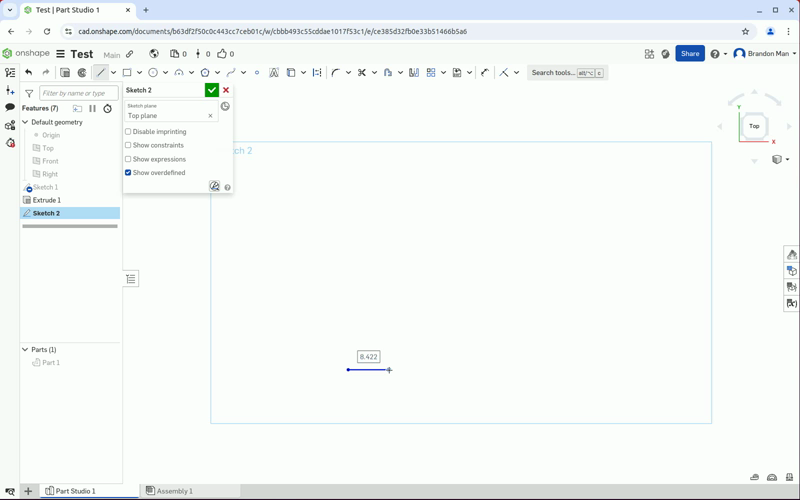
key_down(shift)
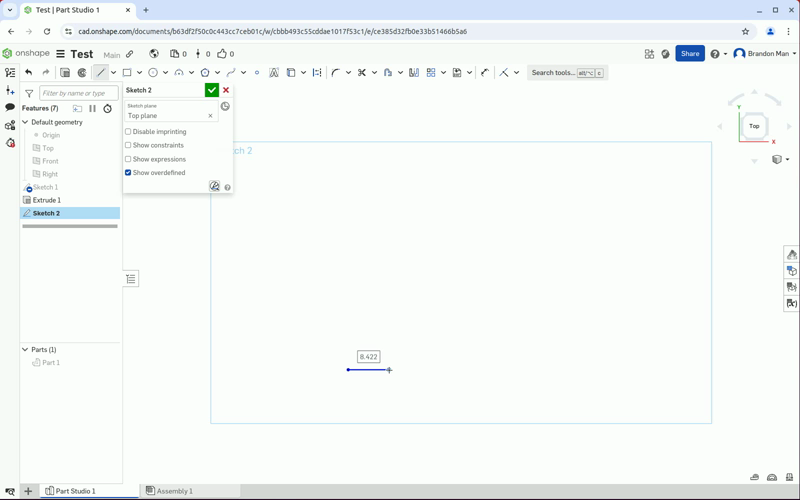
mouse_move(419, 369)
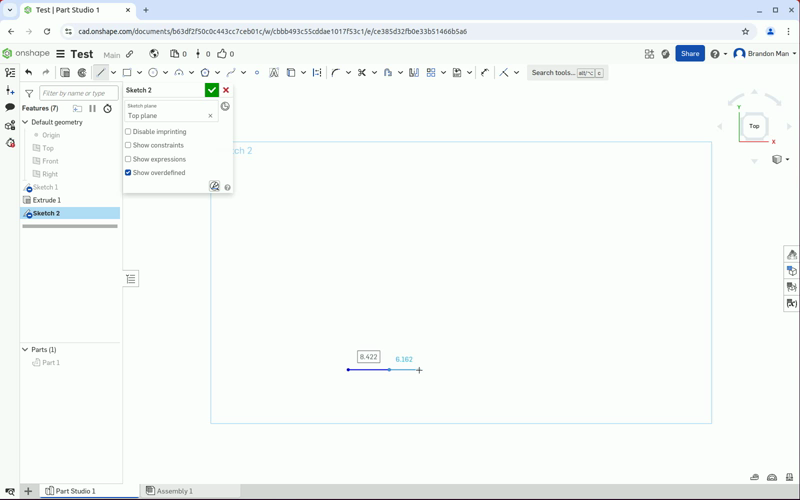
mouse_move(389, 328)
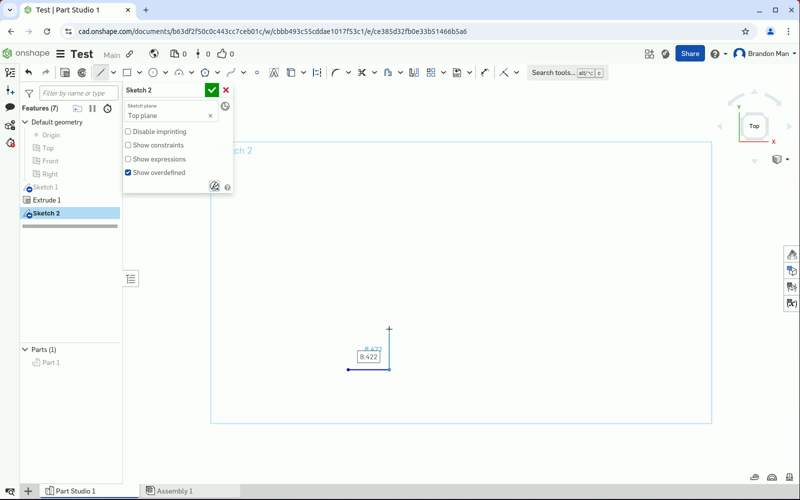
click(389, 328)
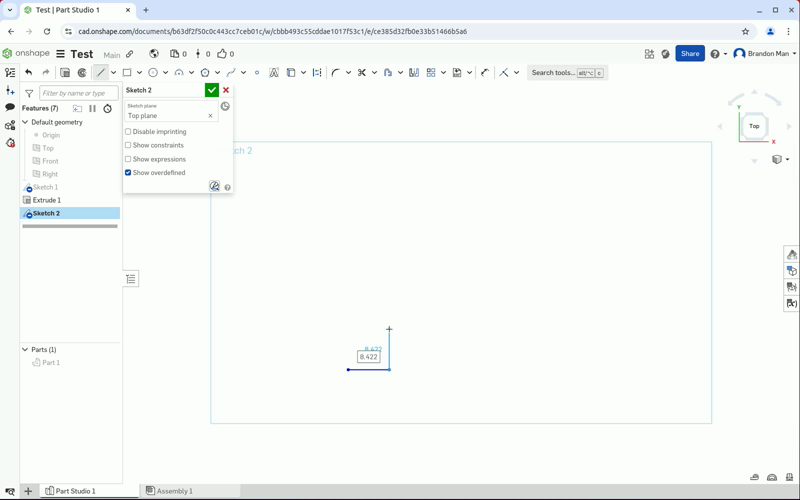
key_up(shift)
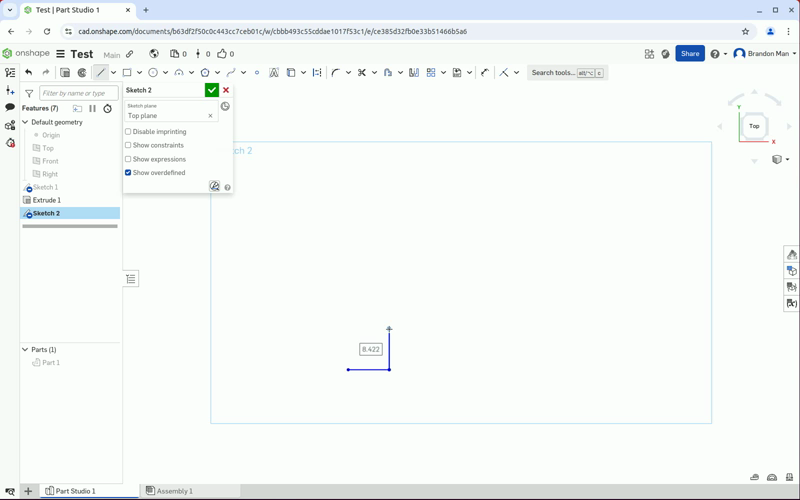
key_down(shift)
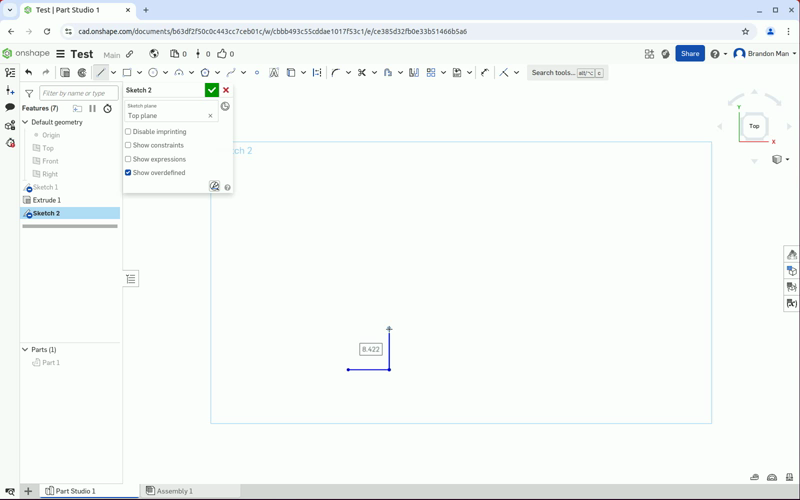
mouse_move(419, 328)
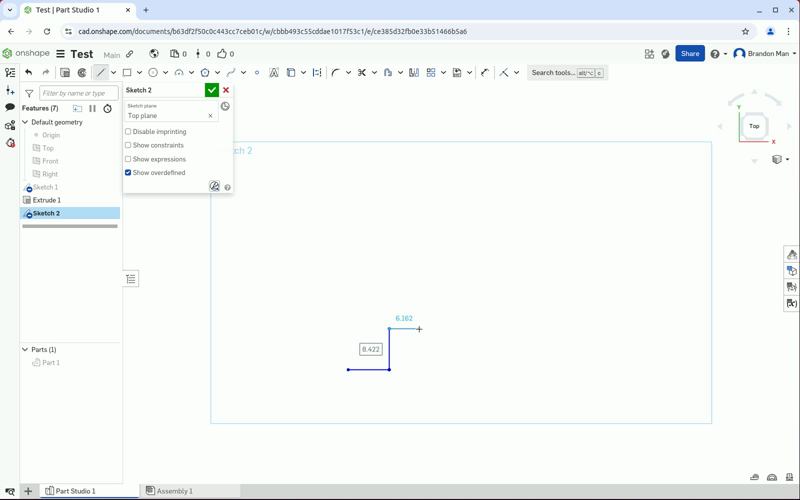
mouse_move(389, 286)
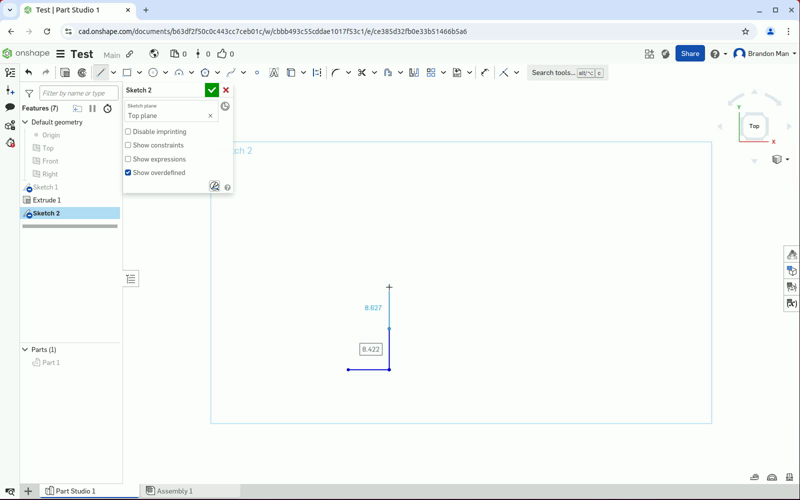
click(389, 286)
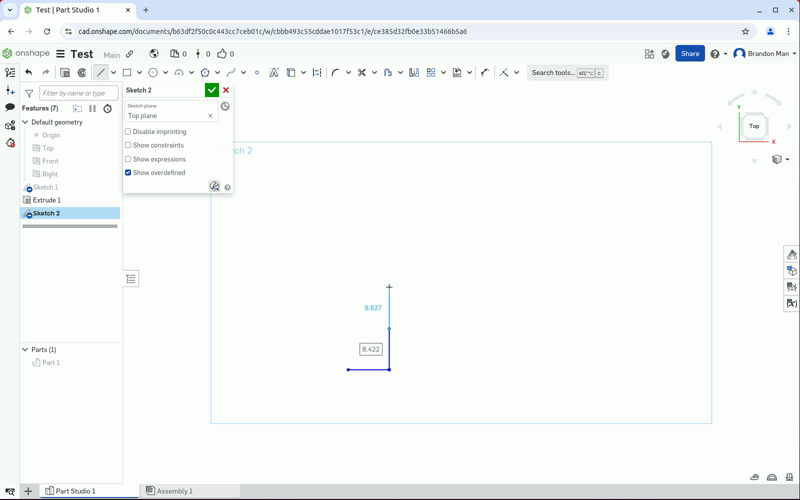
key_up(shift)
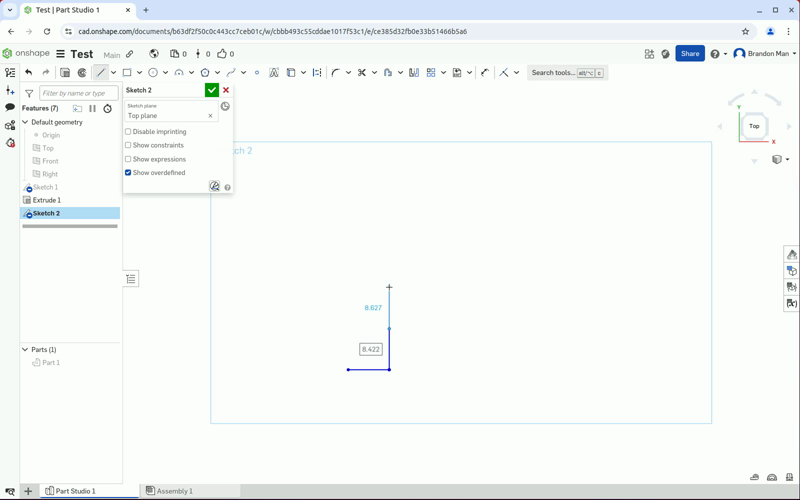
key(esc)
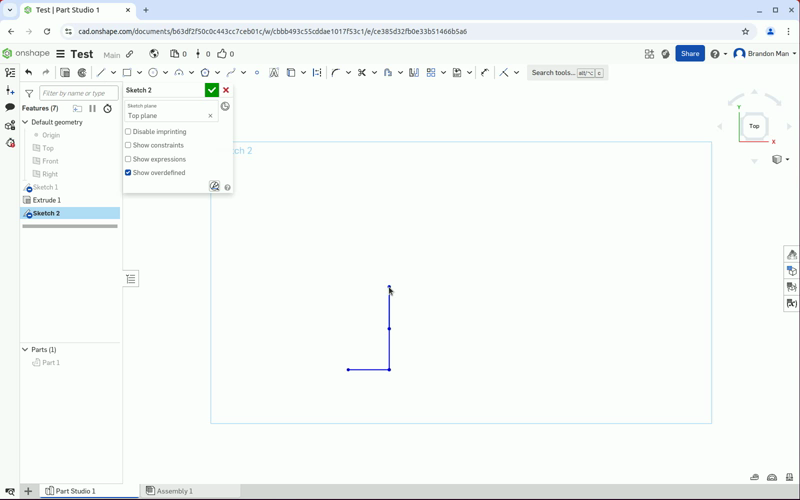
key(a)
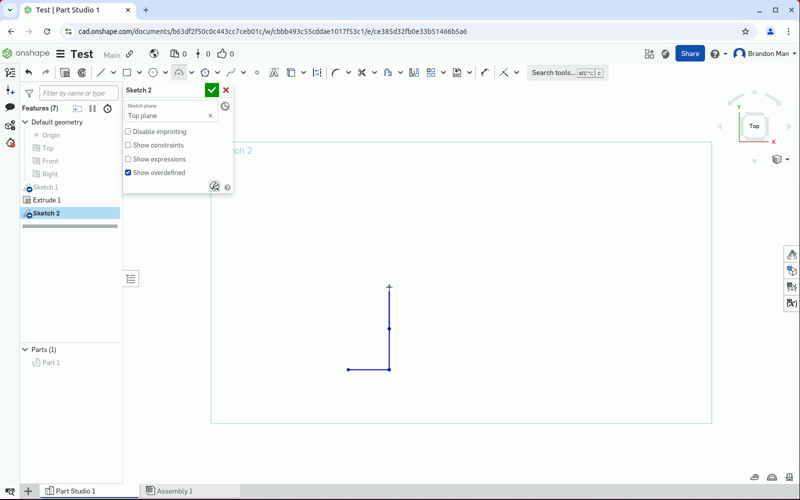
mouse_move(389, 286)
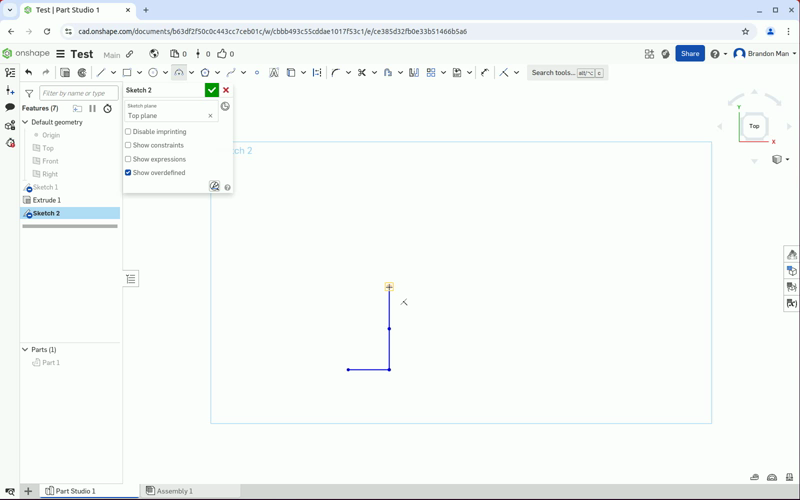
click(389, 286)
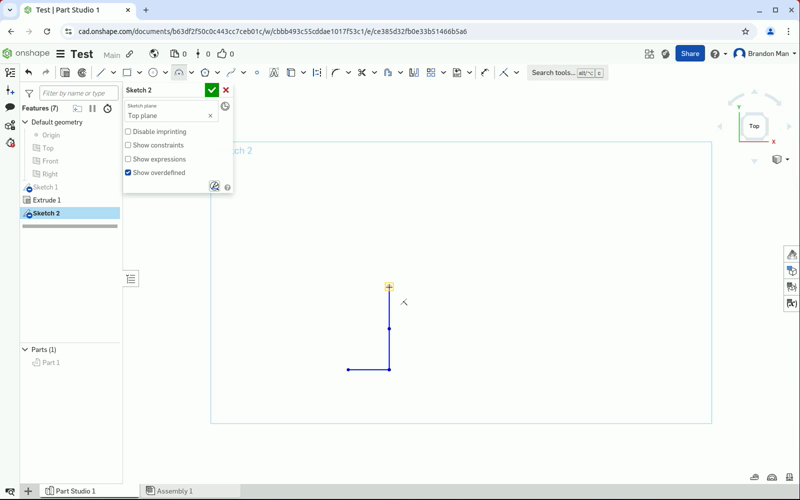
key_down(shift)
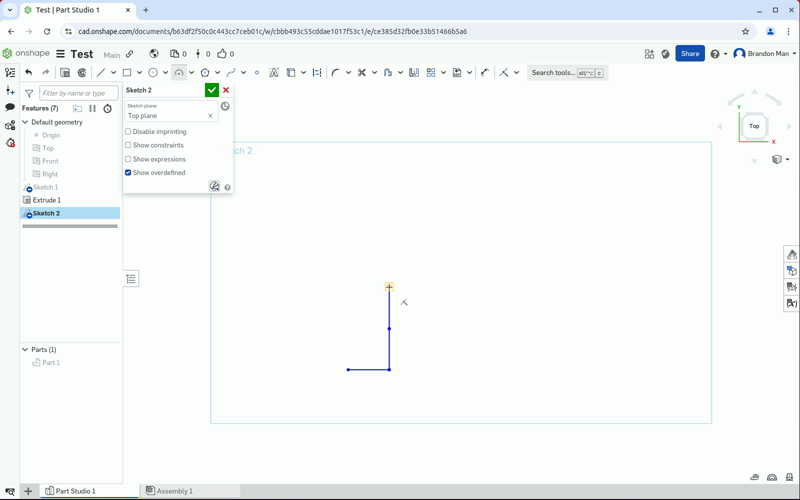
mouse_move(389, 203)
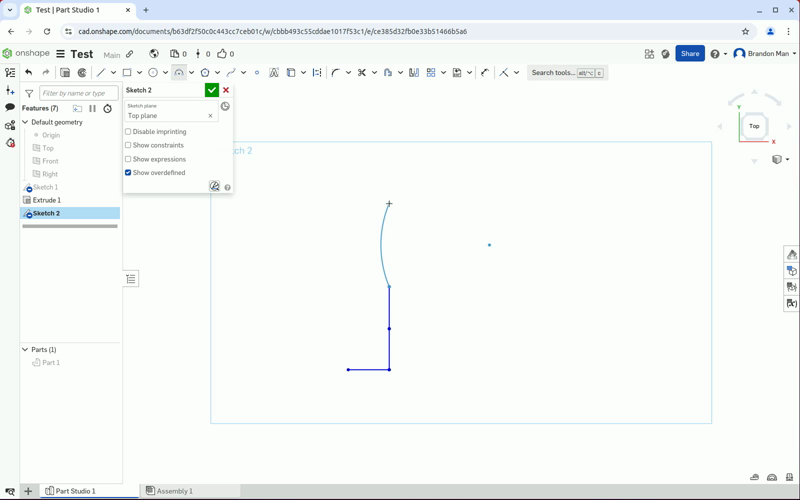
click(389, 203)
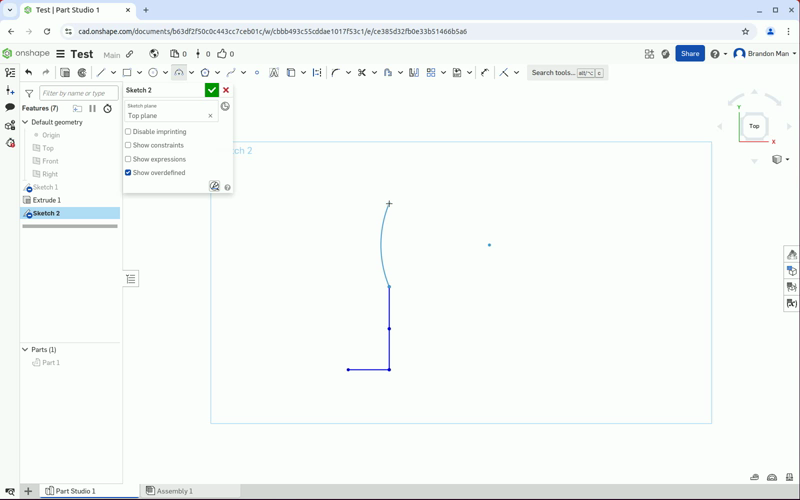
mouse_move(448, 244)
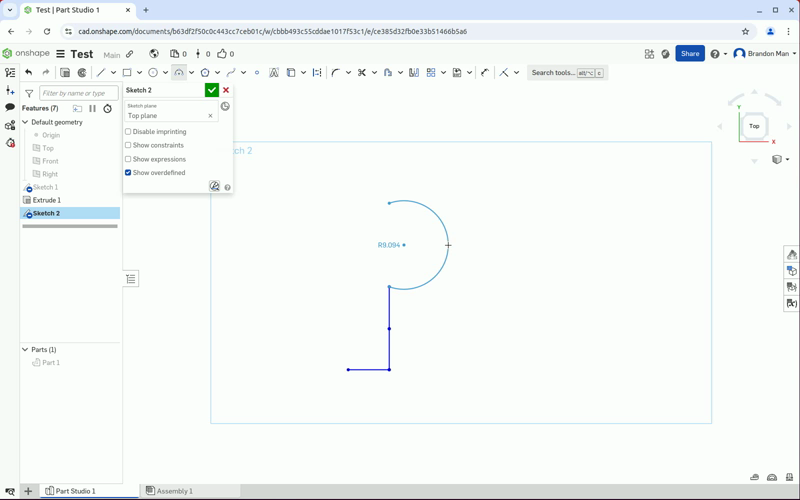
click(448, 244)
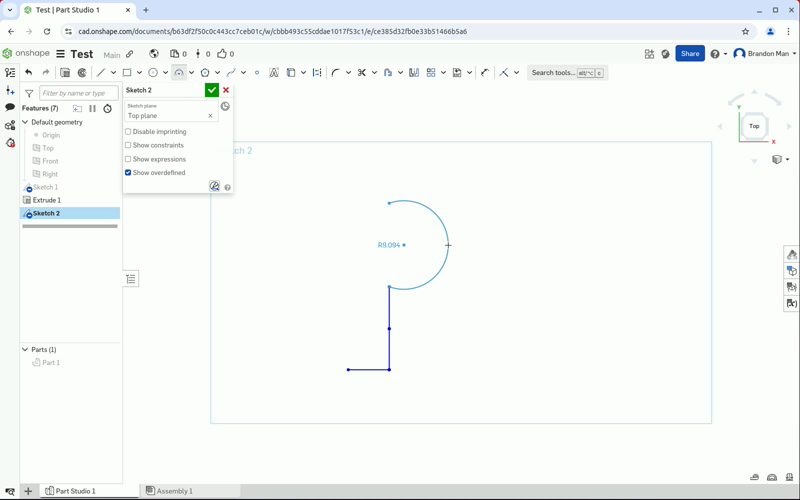
key_up(shift)
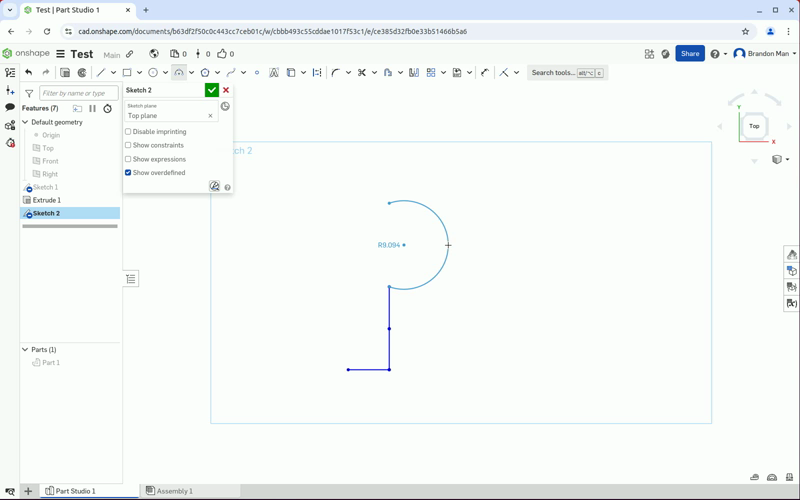
key(esc)
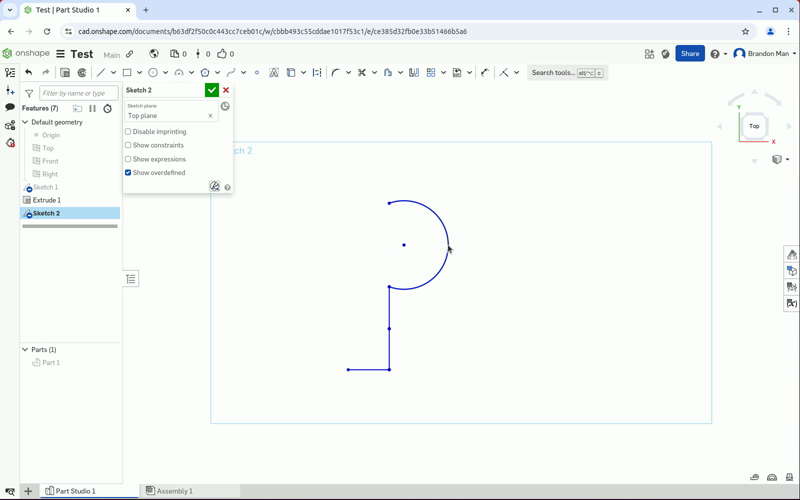
key(l)
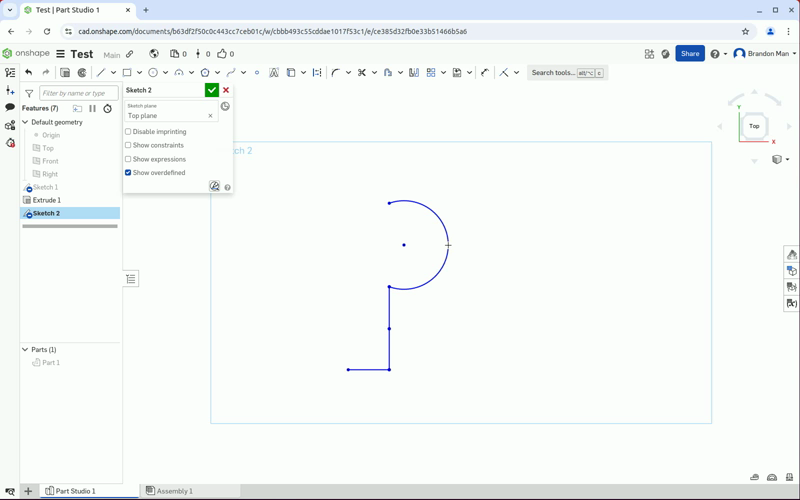
mouse_move(389, 203)
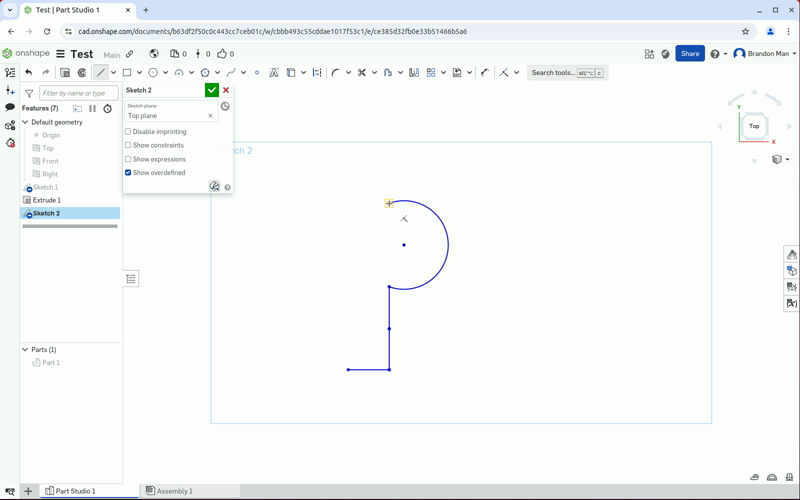
click(389, 203)
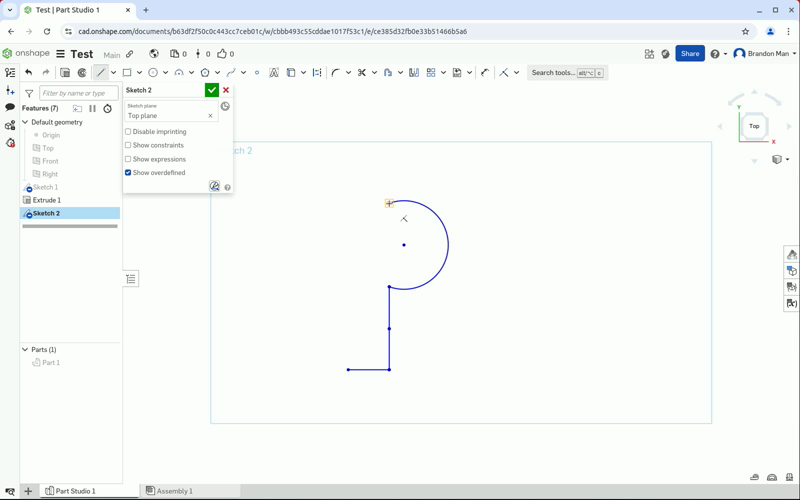
key_down(shift)
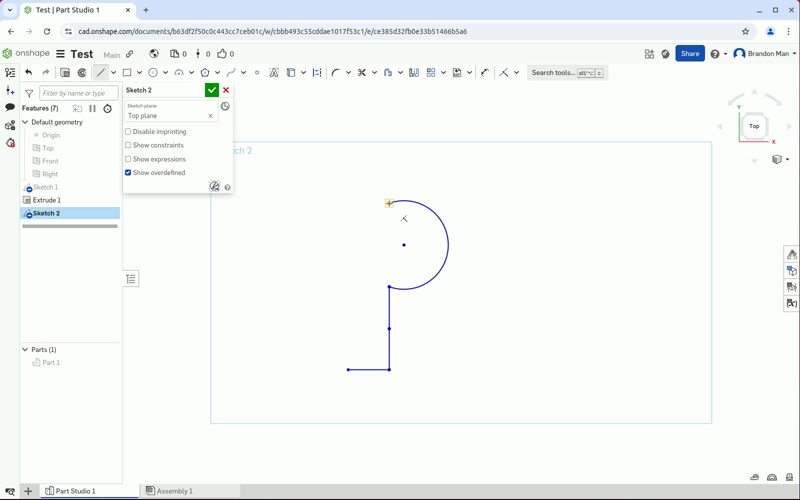
mouse_move(419, 203)
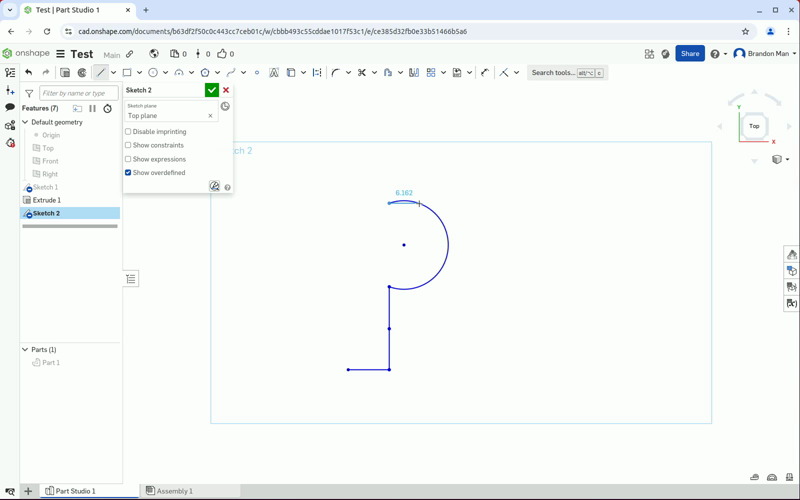
mouse_move(348, 203)
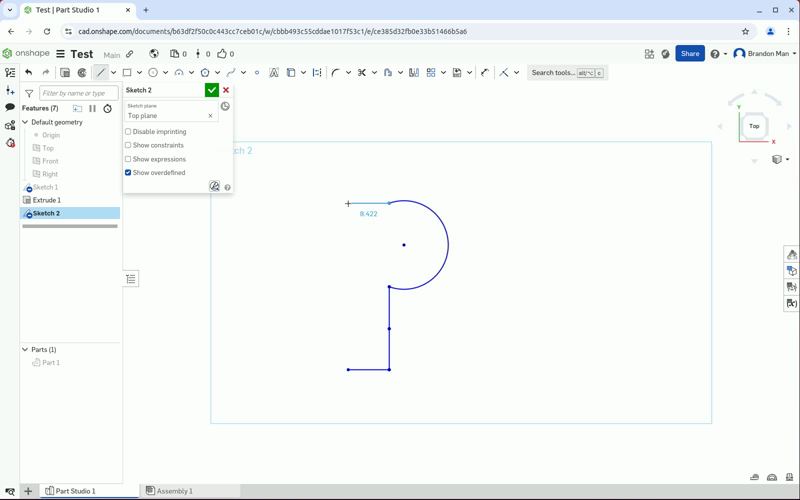
click(348, 203)
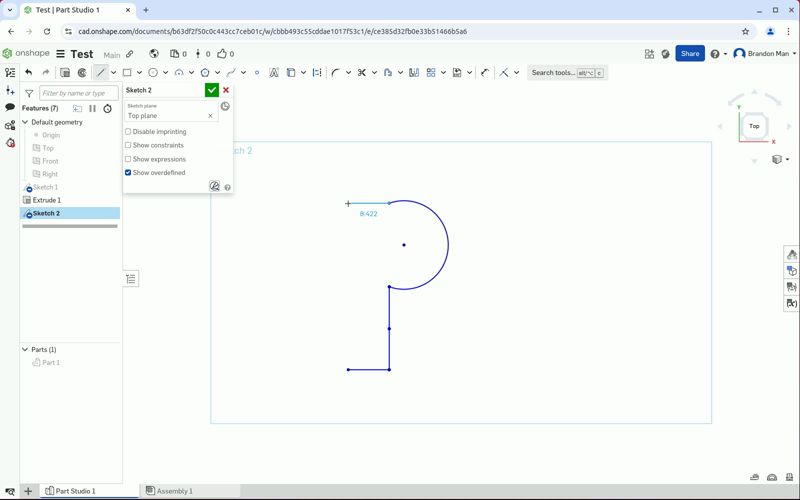
key_up(shift)
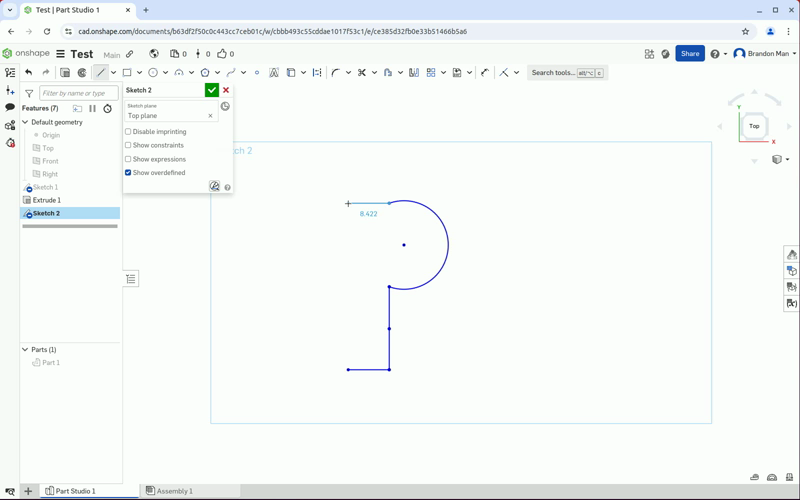
key_down(shift)
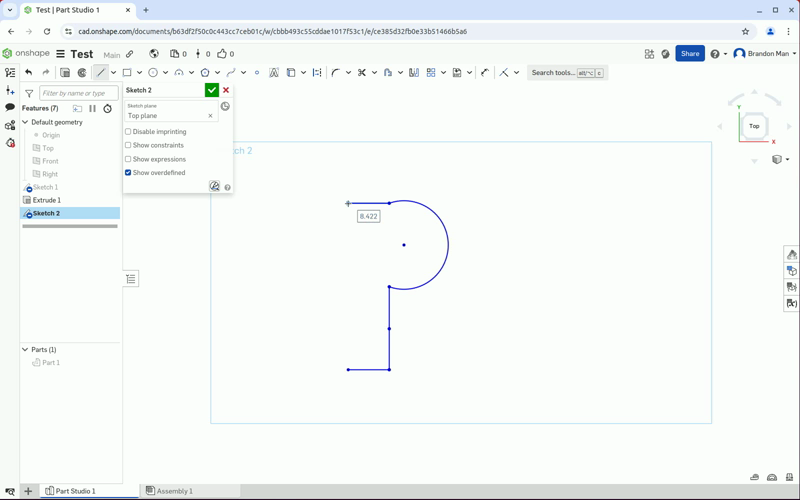
mouse_move(348, 369)
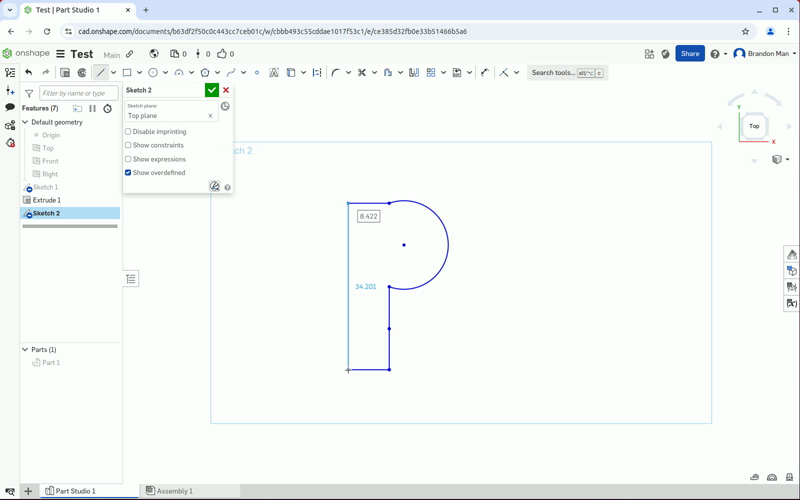
key_up(shift)
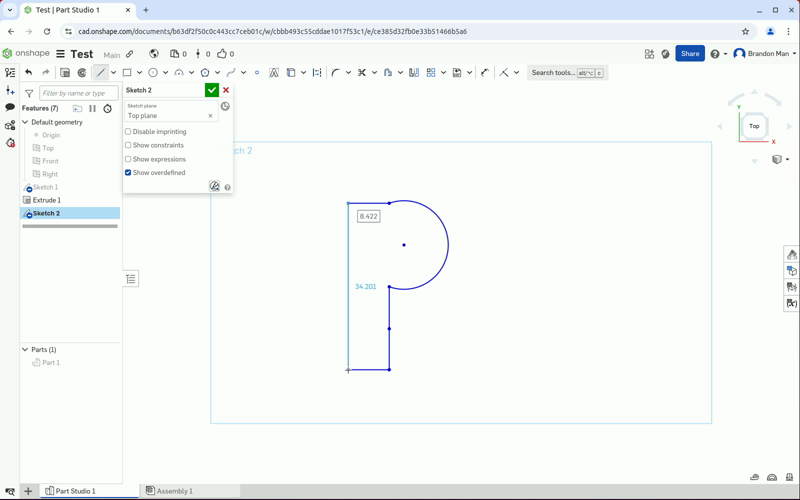
click(348, 369)
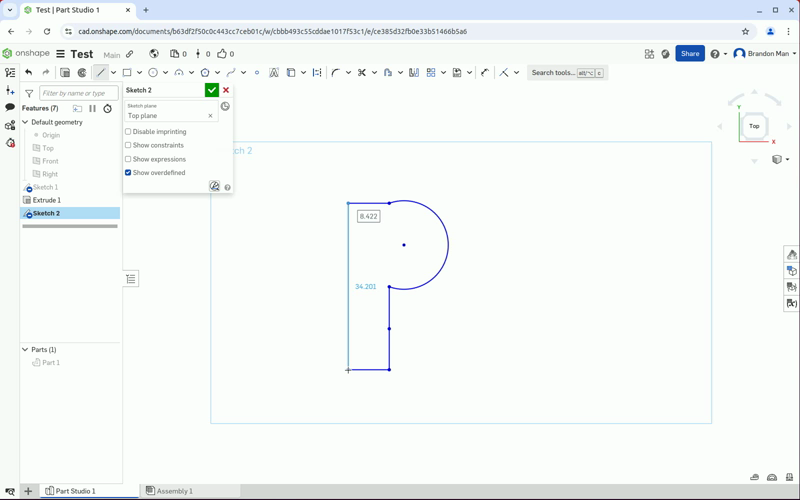
key(esc)
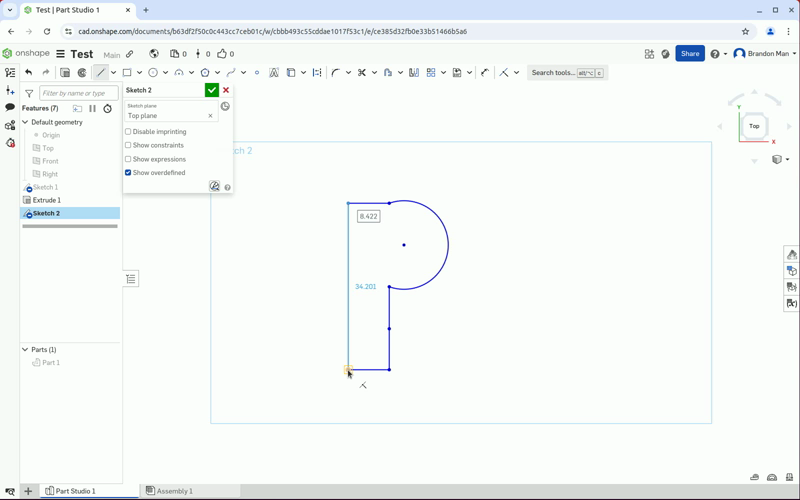
key(c)
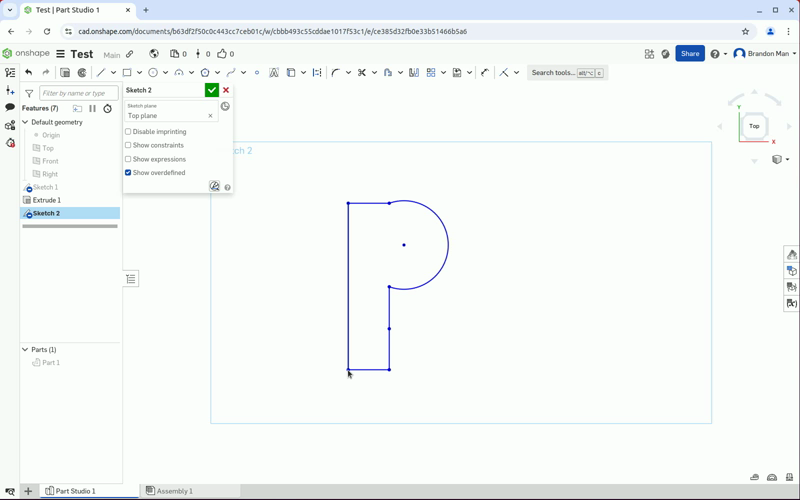
key_down(shift)
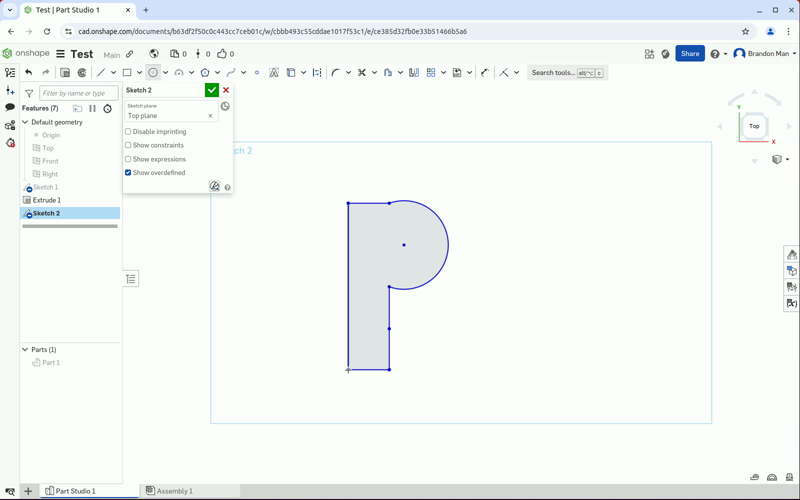
mouse_move(404, 245)
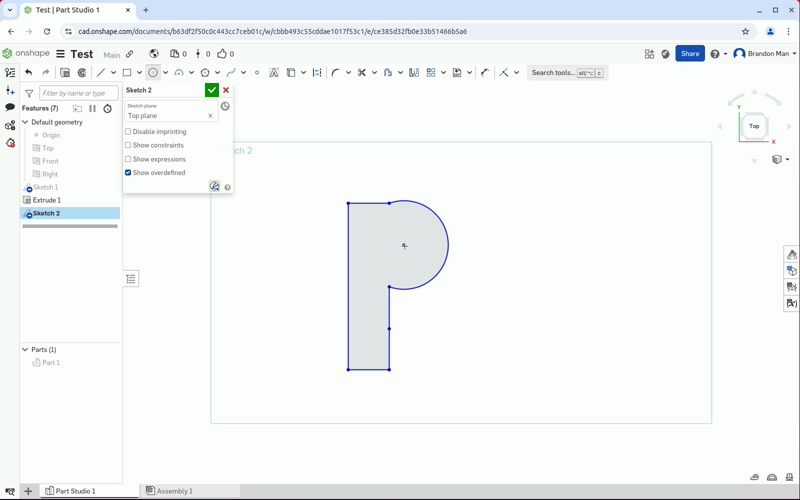
scroll(6)
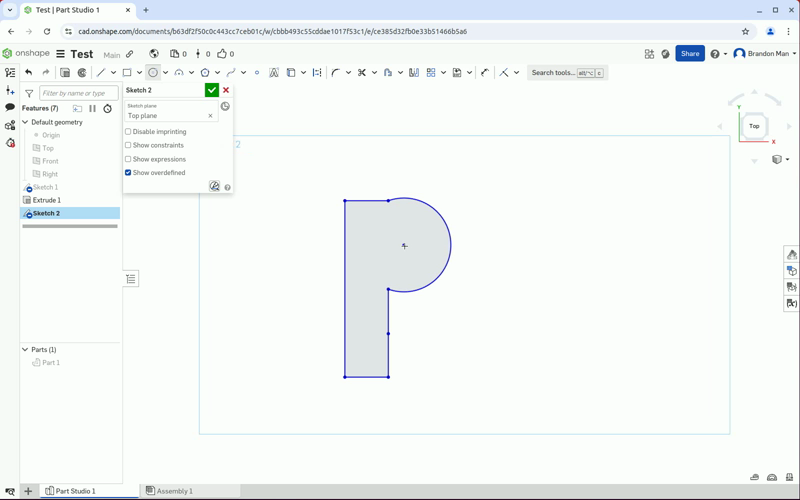
scroll(6)
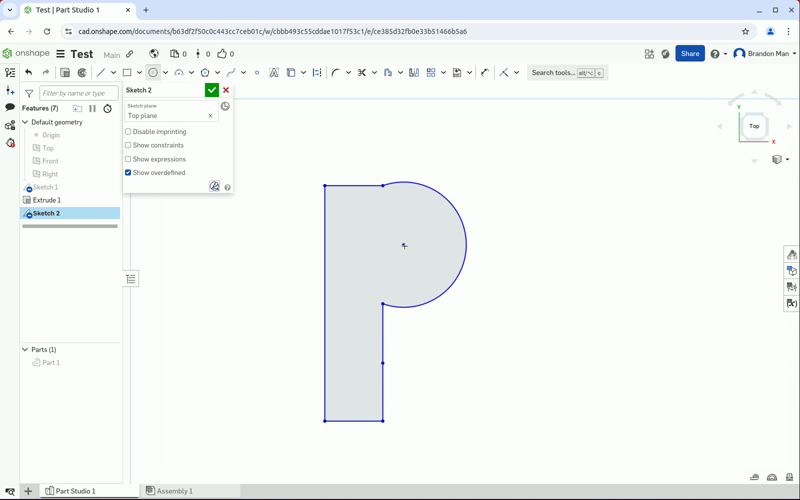
scroll(6)
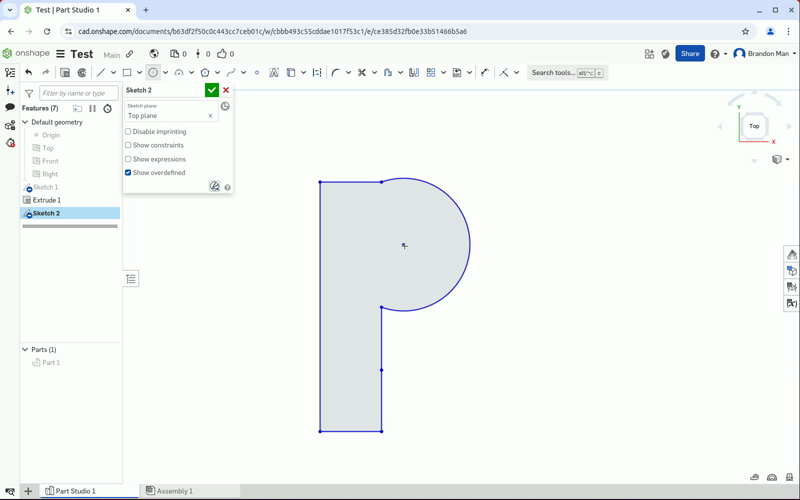
scroll(6)
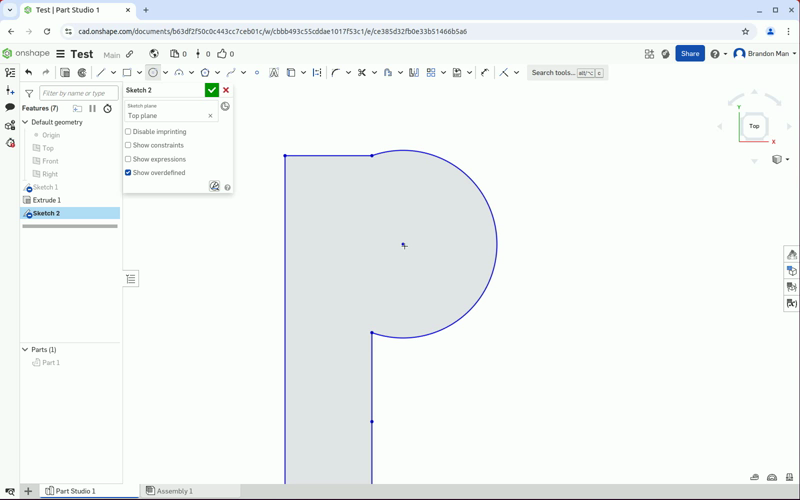
scroll(6)
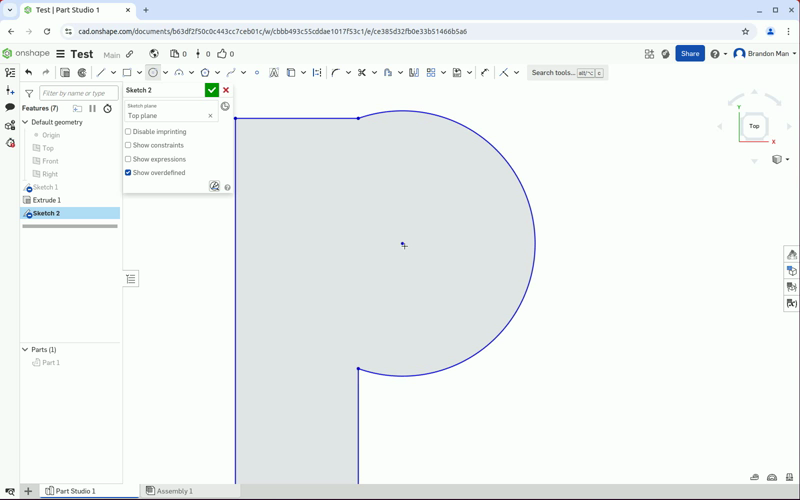
scroll(6)
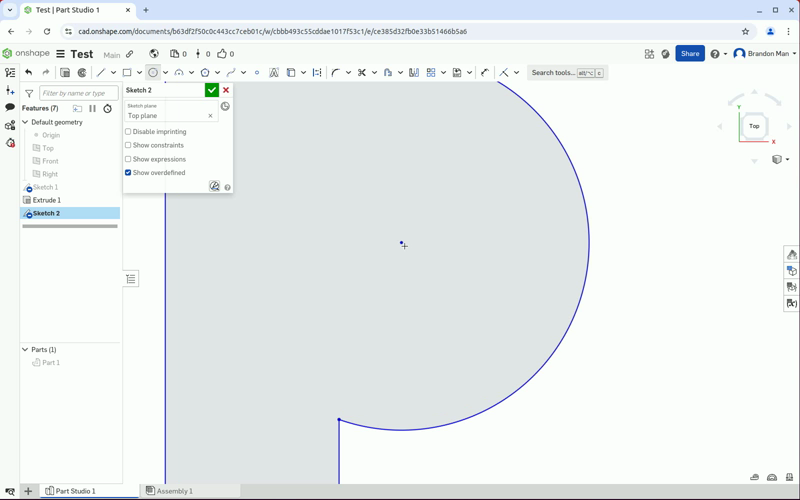
scroll(6)
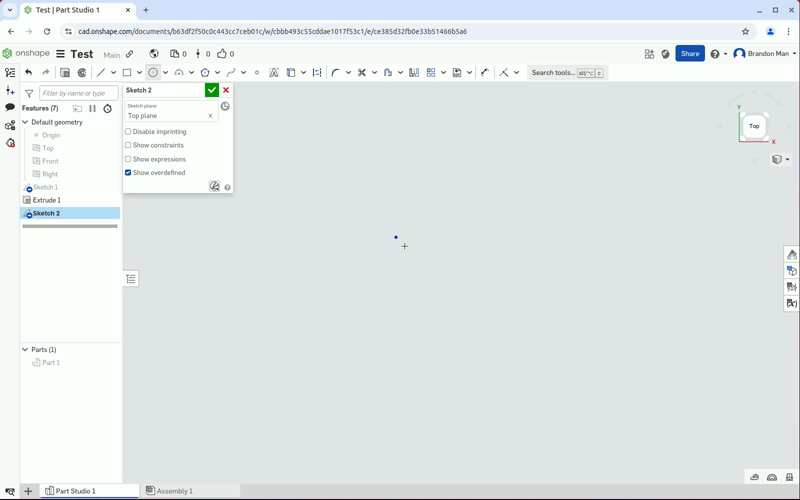
click(404, 245)
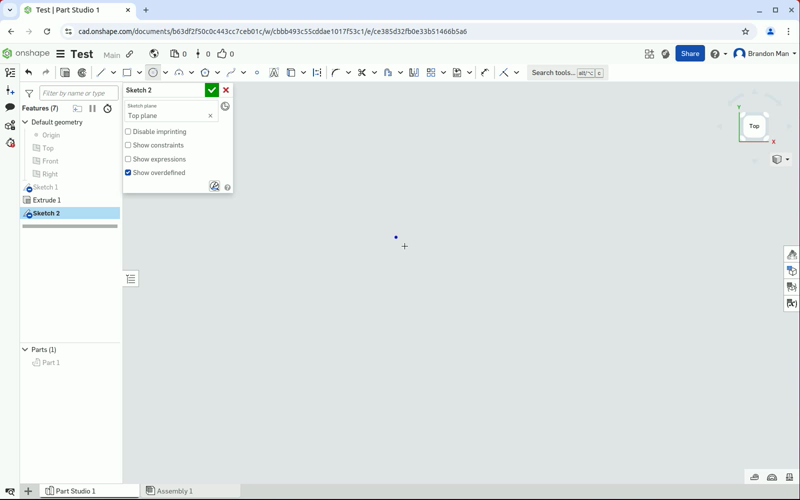
scroll(-6)
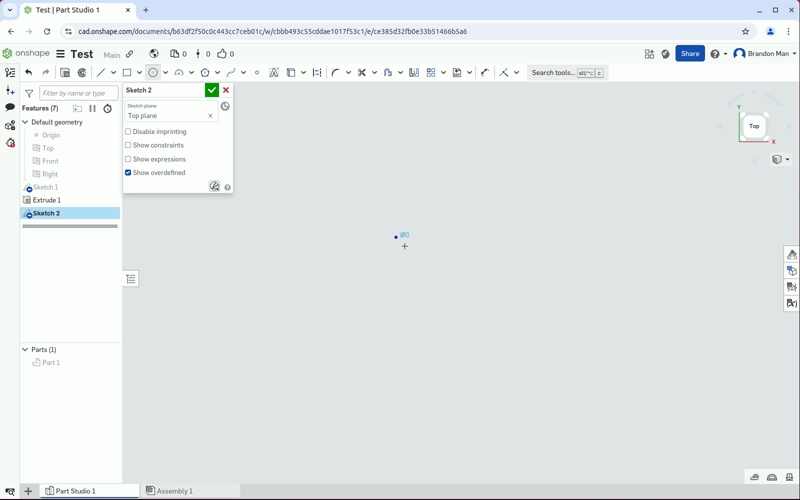
scroll(-6)
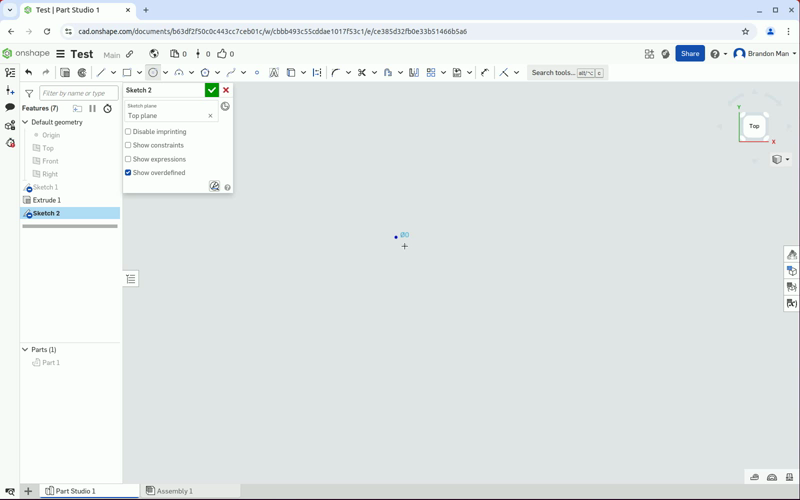
scroll(-6)
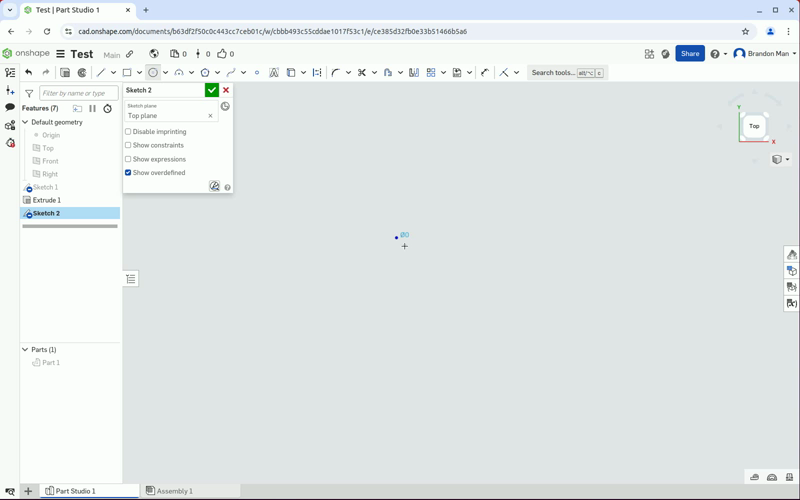
scroll(-6)
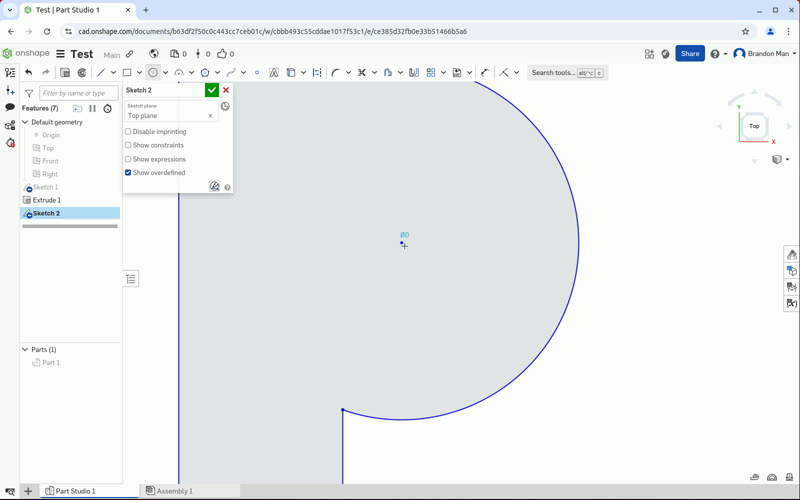
scroll(-6)
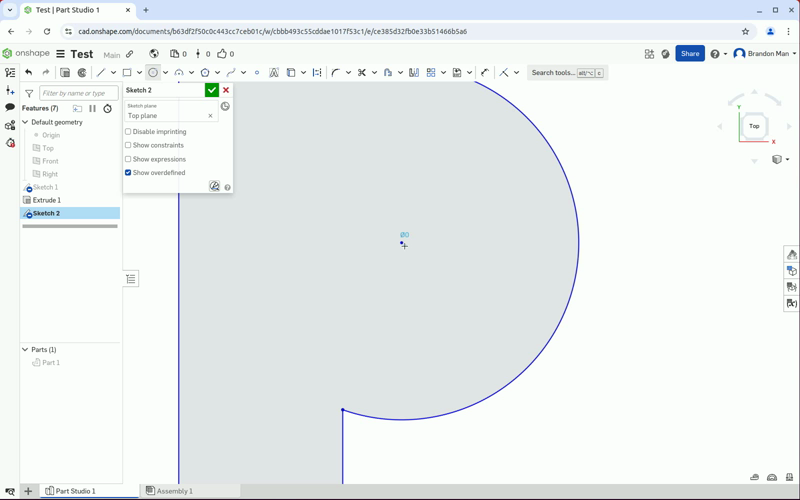
scroll(-6)
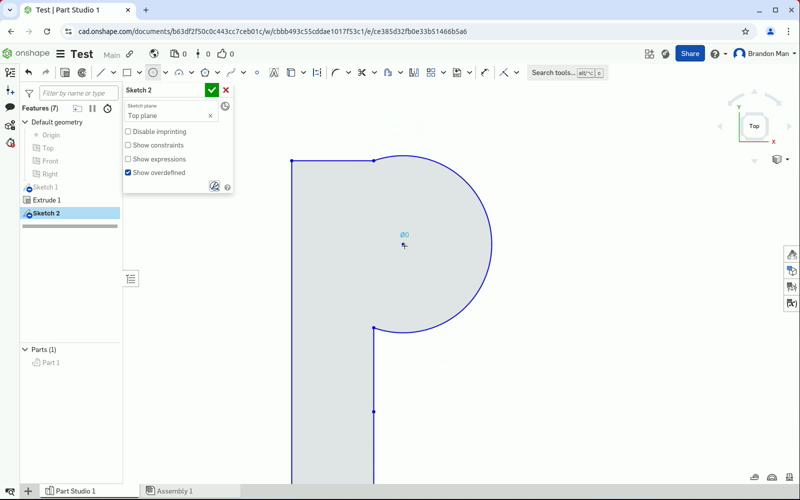
scroll(-6)
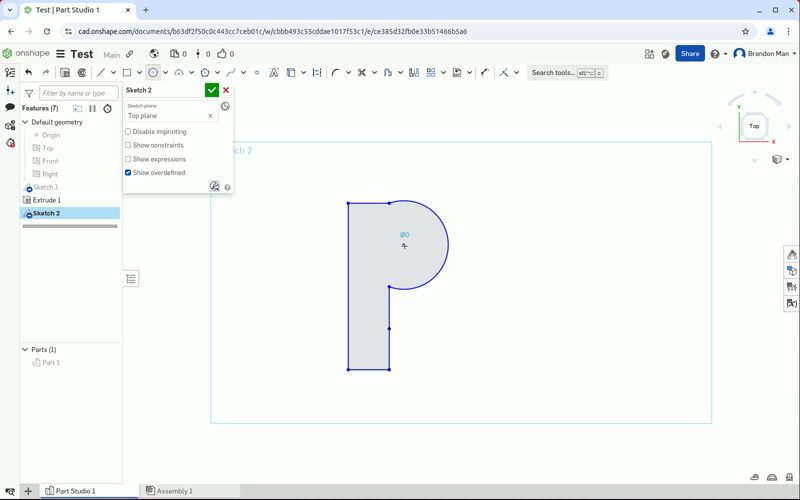
key_up(shift)
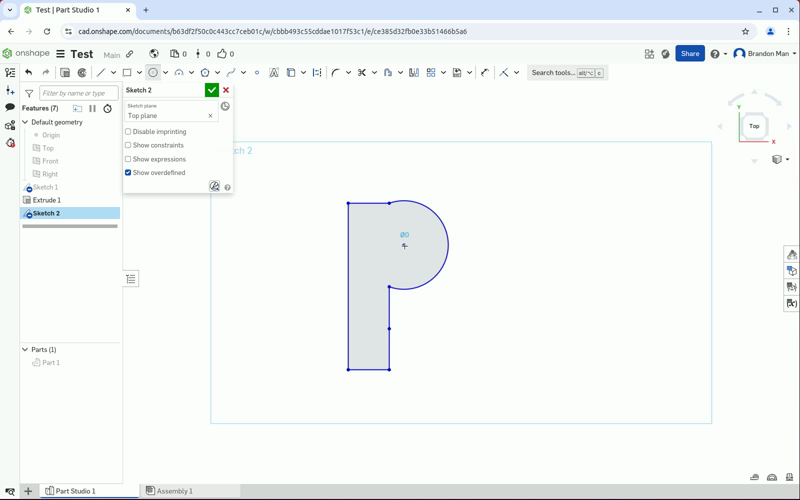
mouse_move(426, 245)
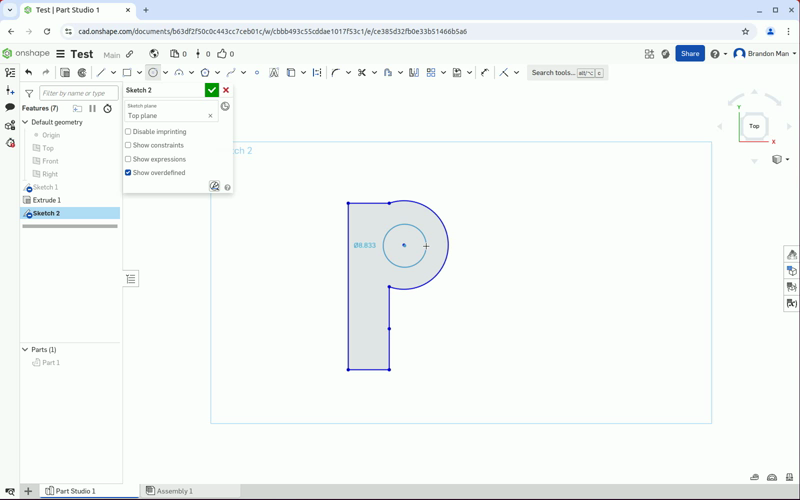
click(426, 245)
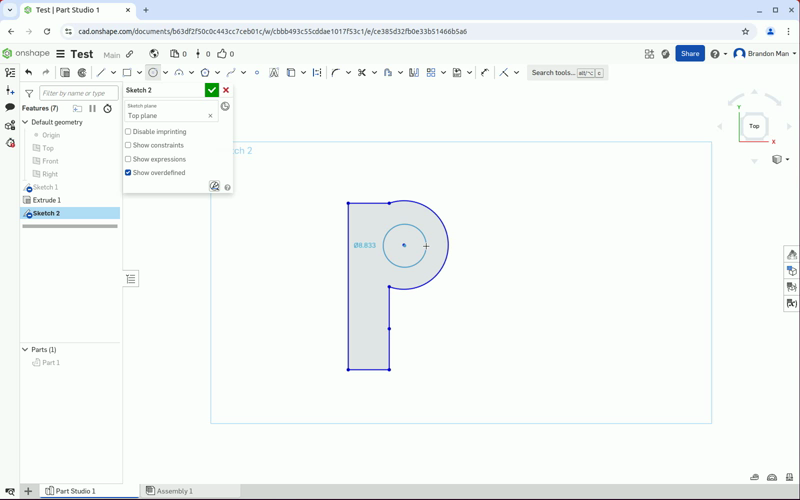
key(esc)
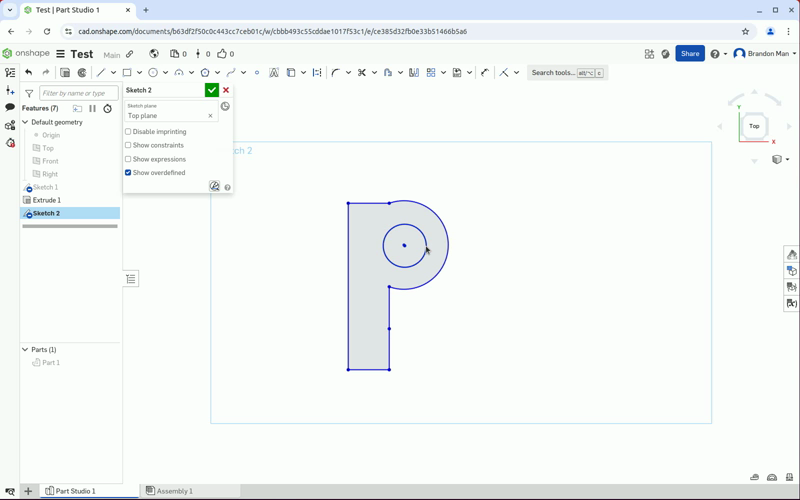
mouse_move(355, 238)
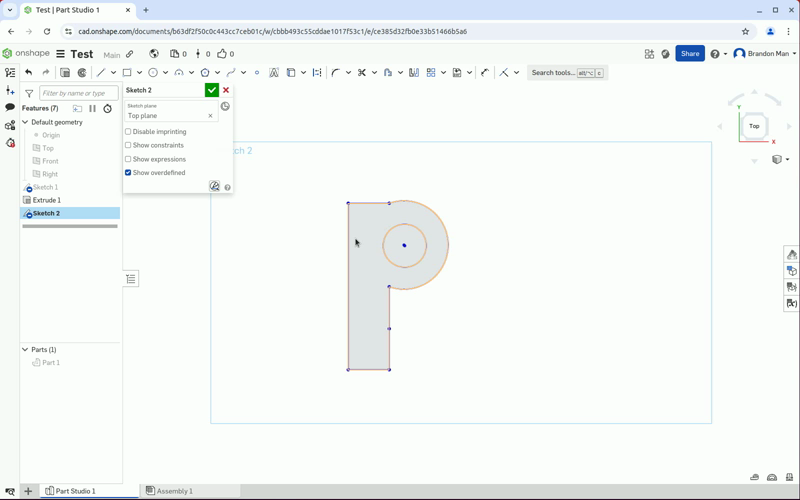
click(355, 238)
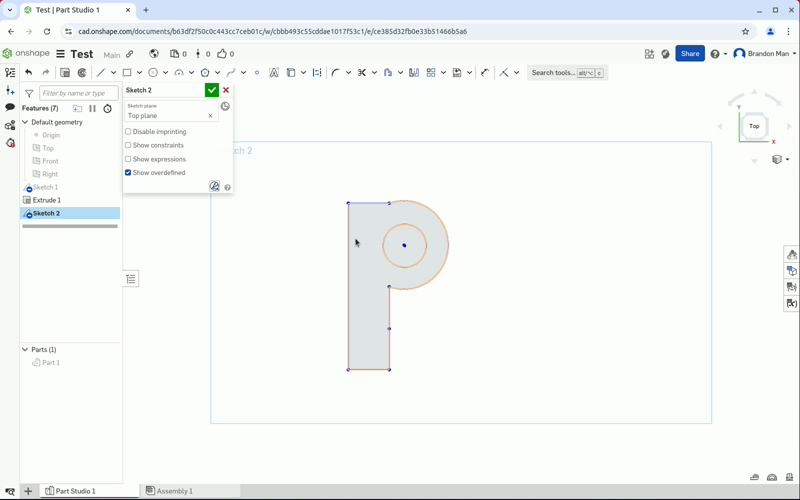
mouse_move(73, 352)
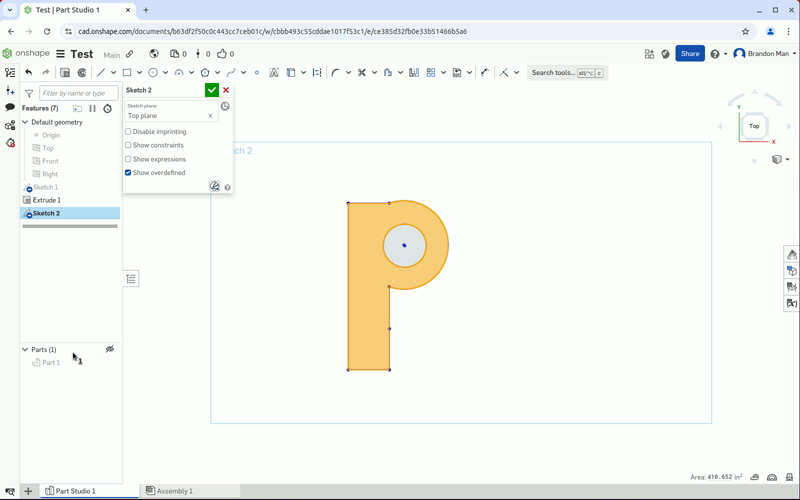
key(shift+y)
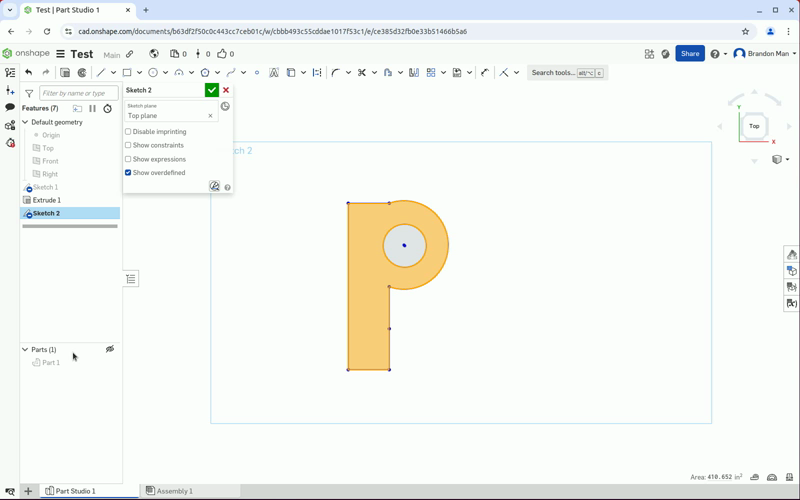
key(shift+e)
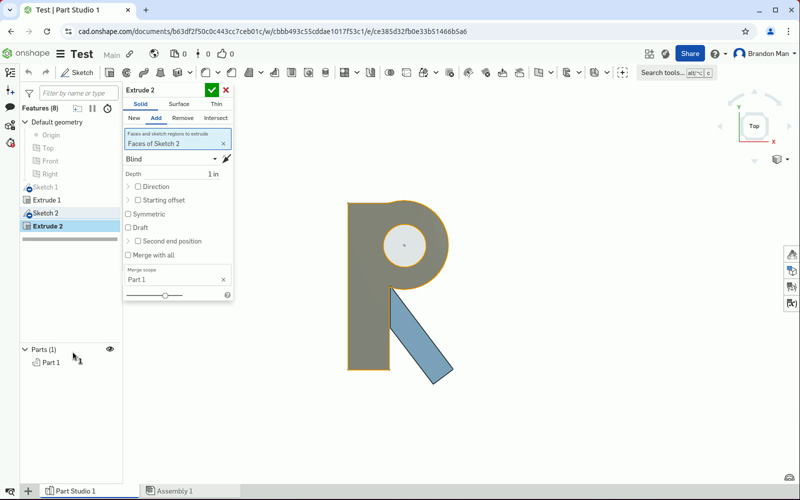
mouse_move(143, 106)
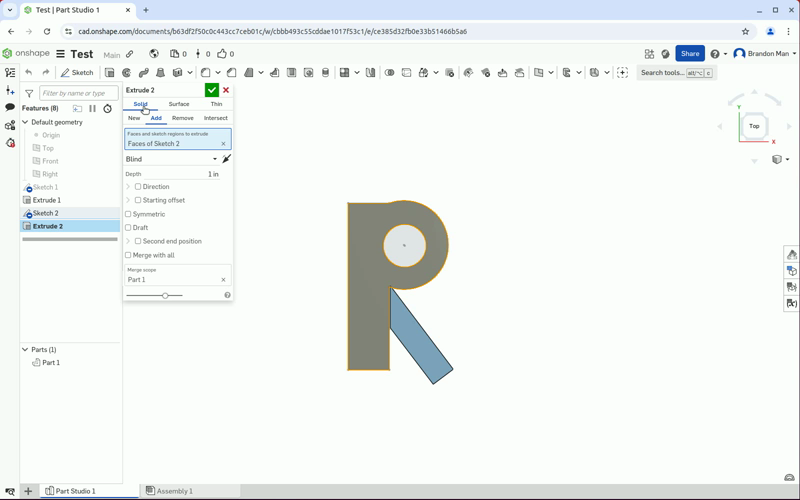
click(143, 106)
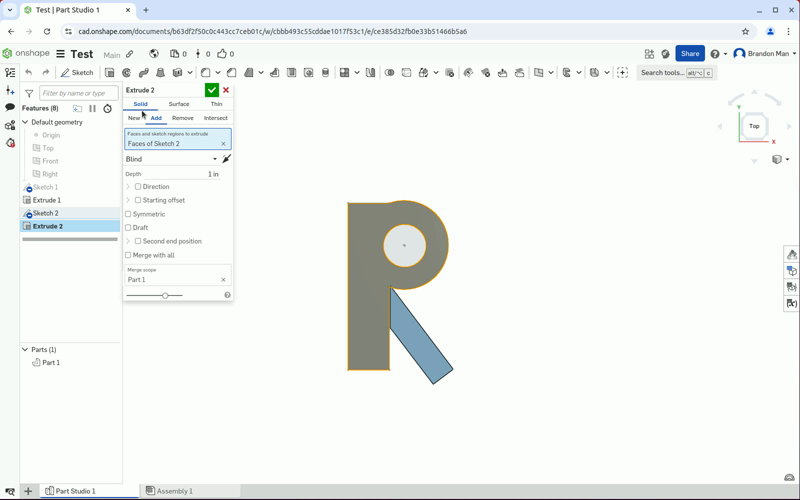
mouse_move(137, 120)
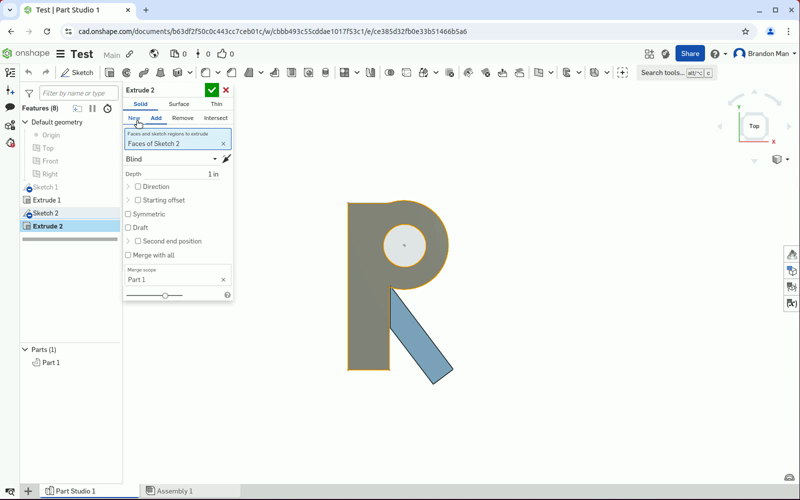
click(137, 120)
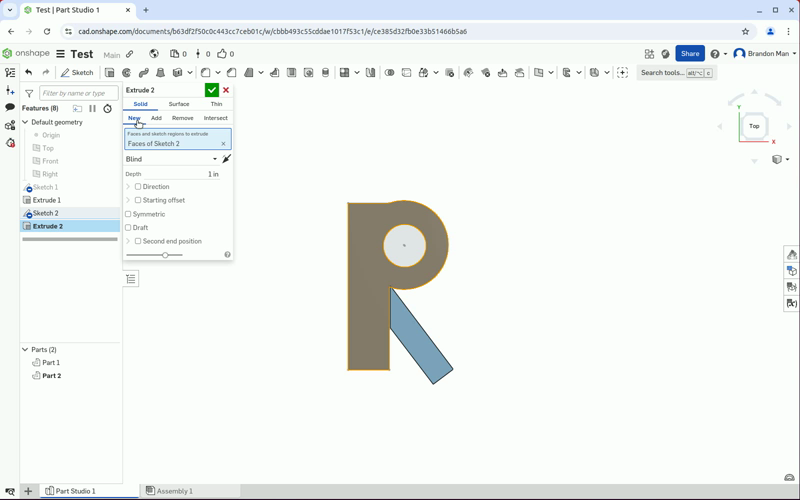
key(tab, 4)
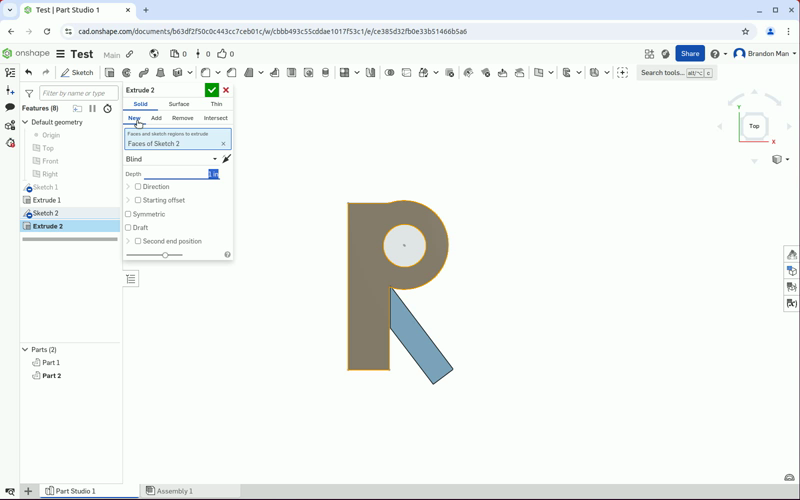
text(8.666)
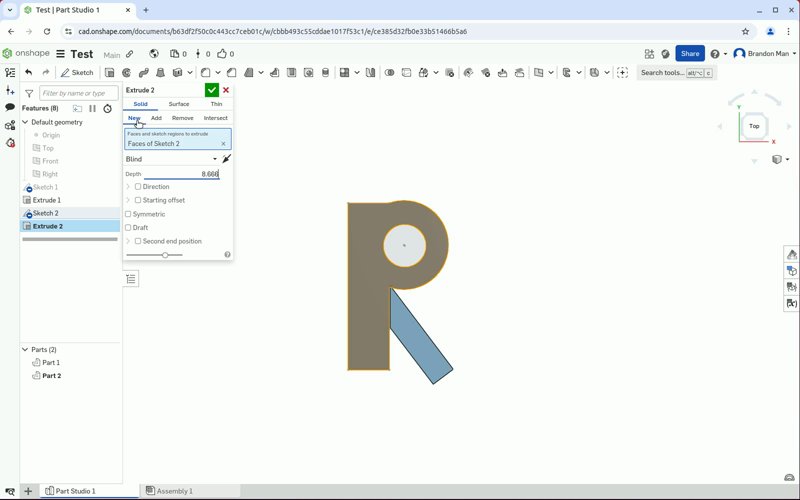
key(enter)
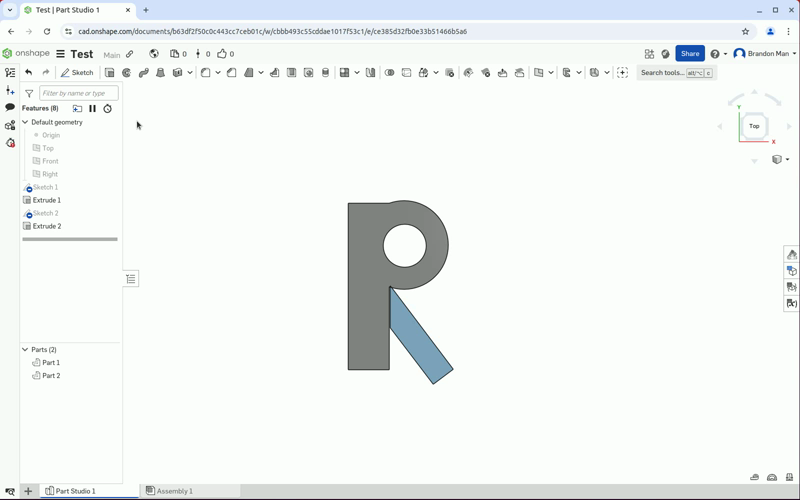
key(shift+h)
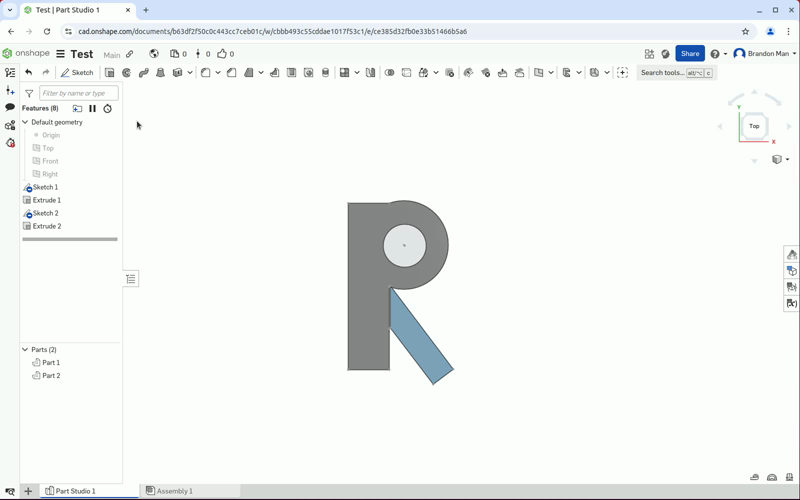
key(shift+h)
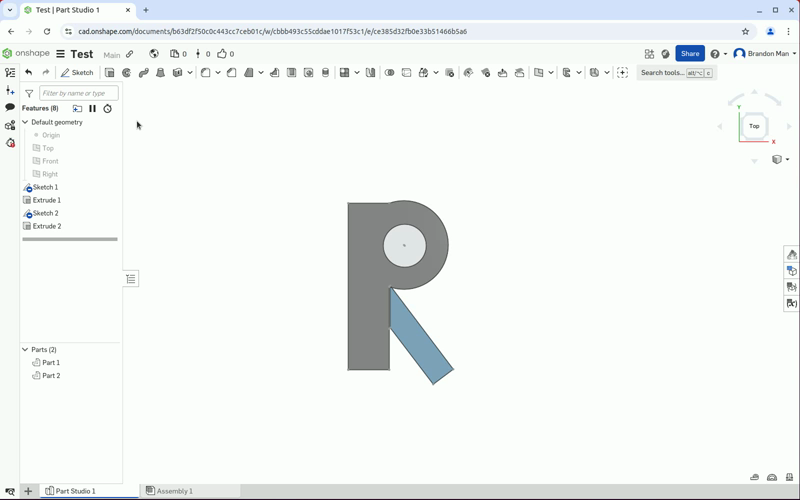
key(shift+7)
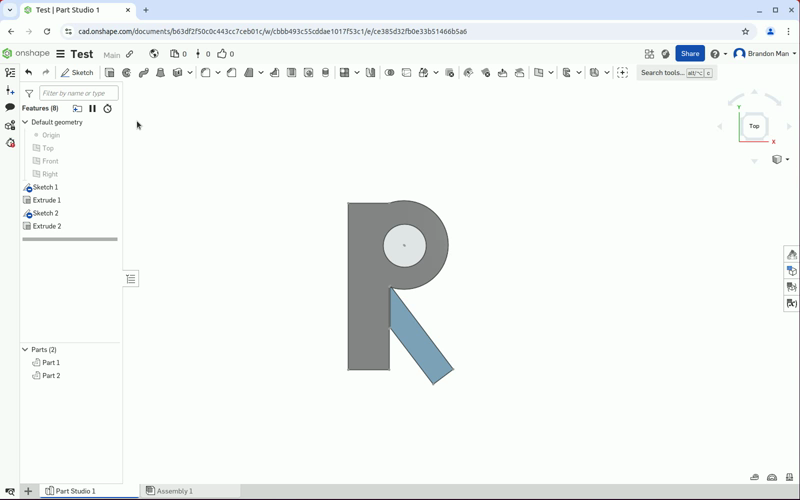
key(up, 3)
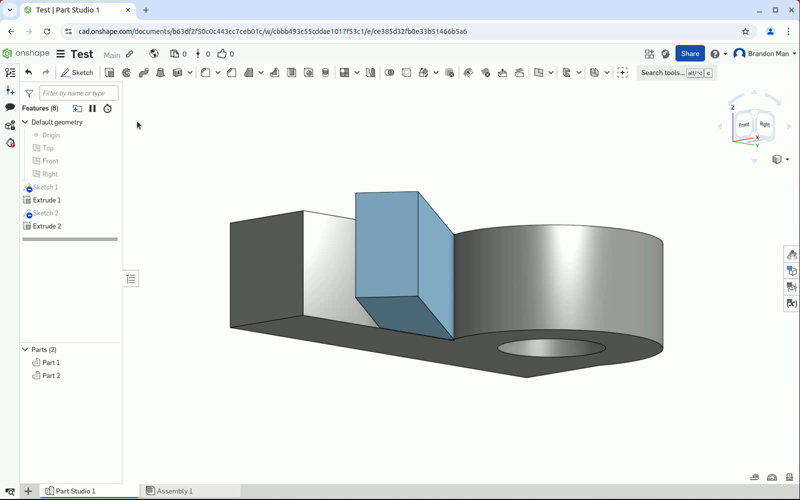
key(left, 3)
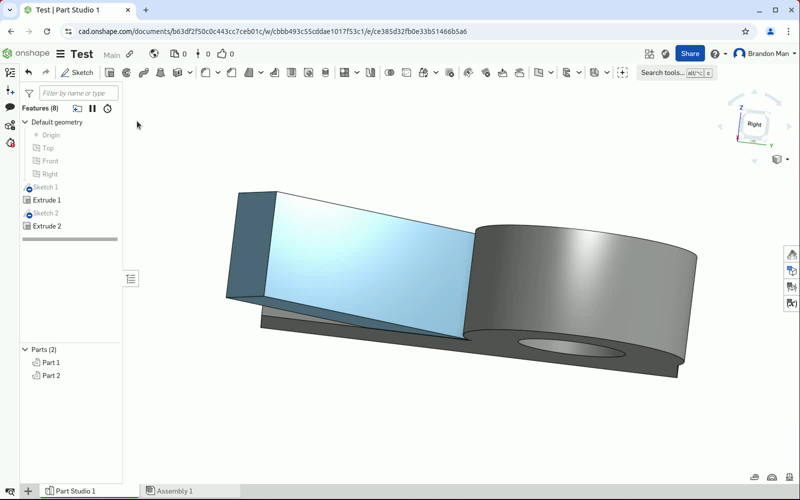
key(right, 3)
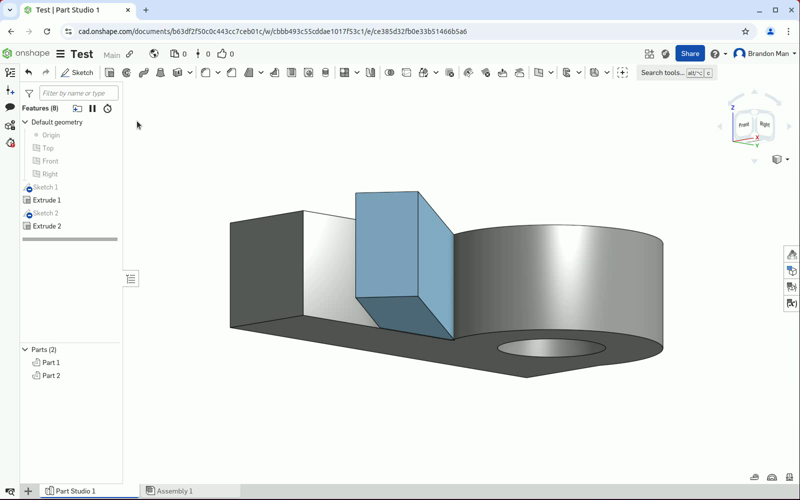
key(down, 3)
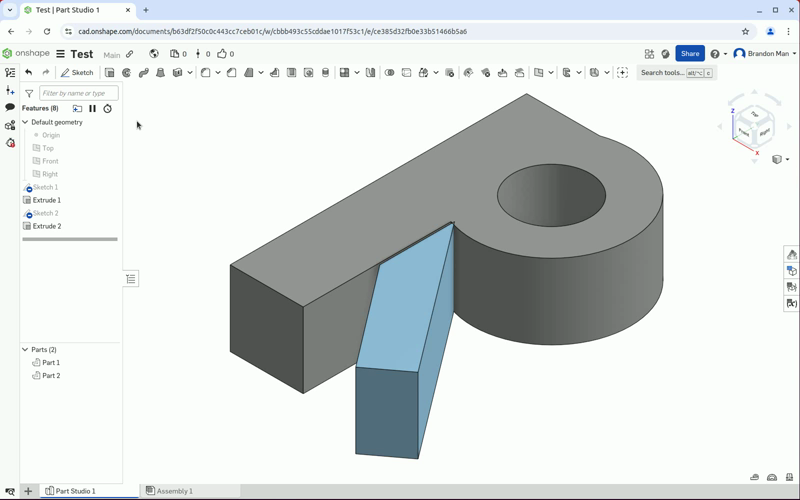
mouse_move(73, 189)
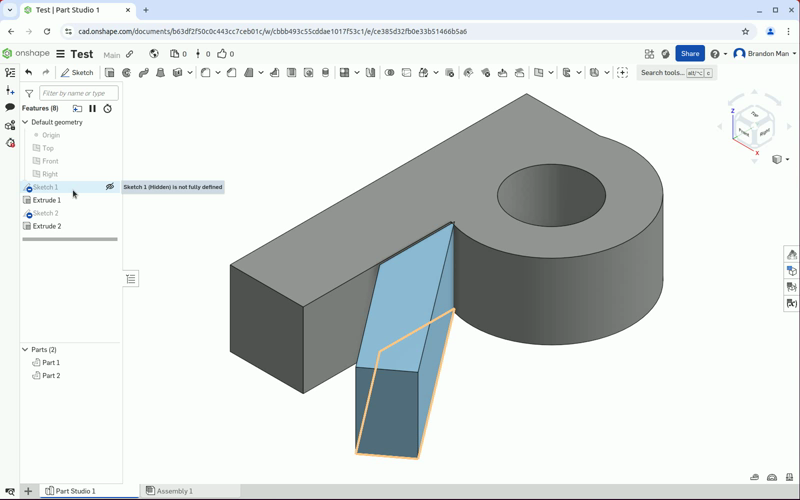
click(73, 189)